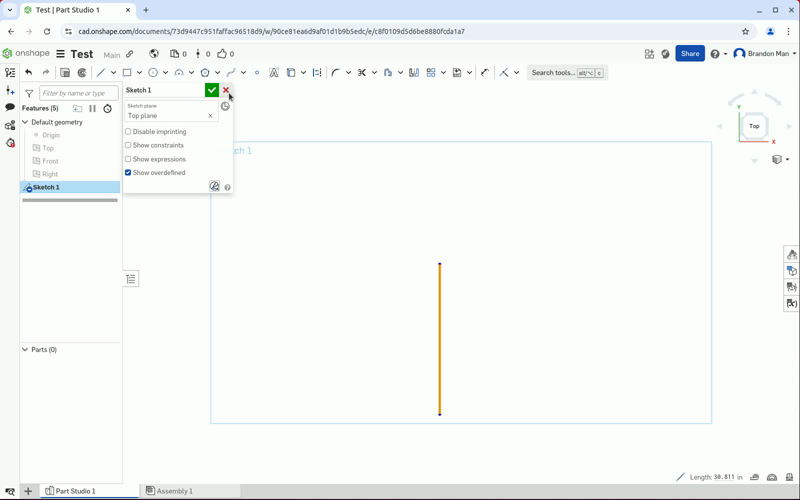
key(shift+h)
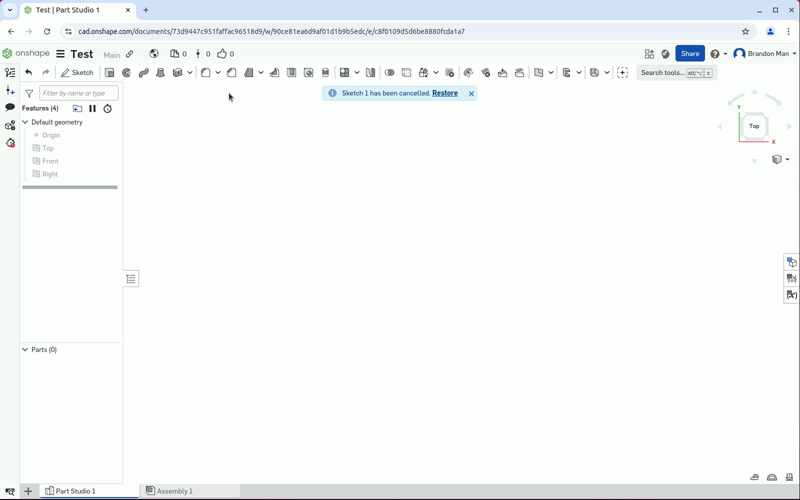
mouse_move(73, 352)
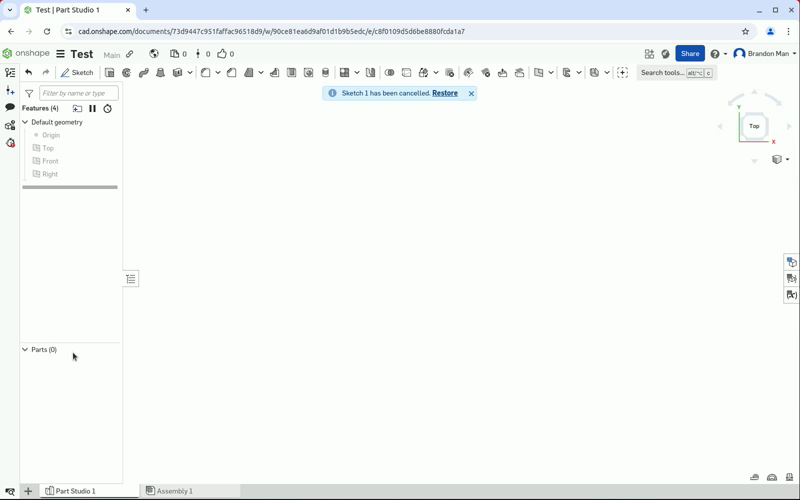
key(y)
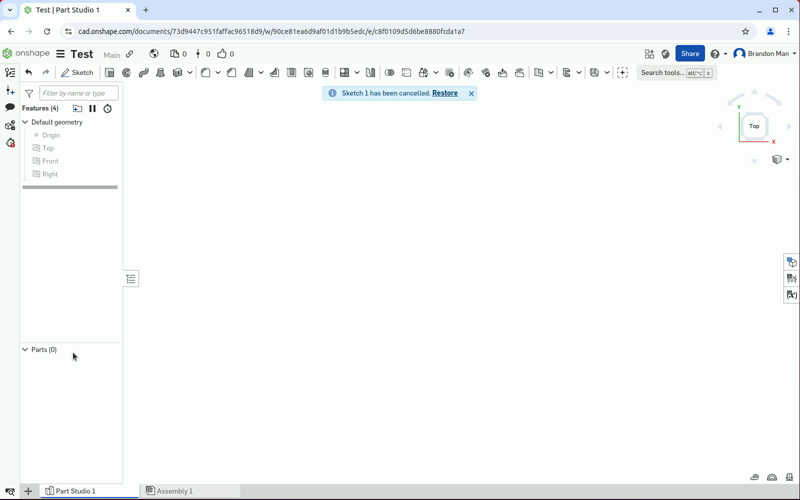
key(shift+p)
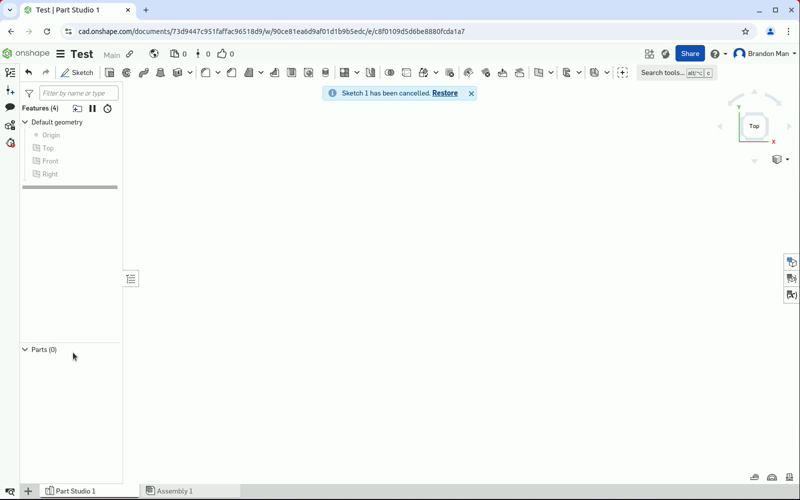
key(space)
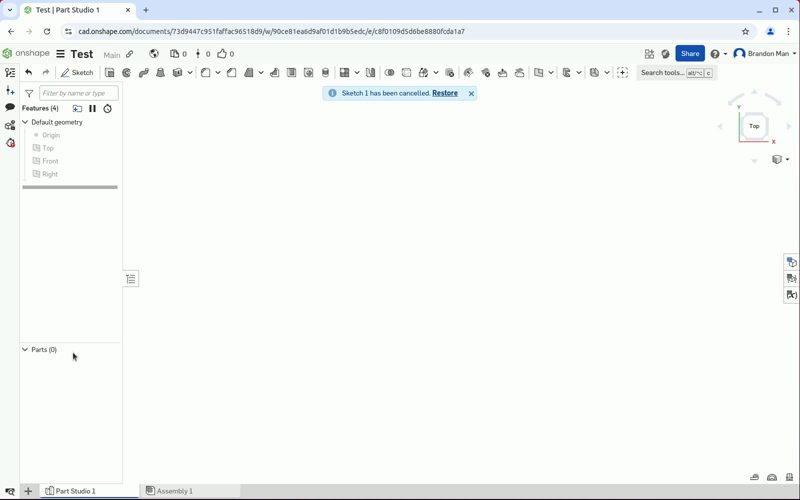
key_down(shift)
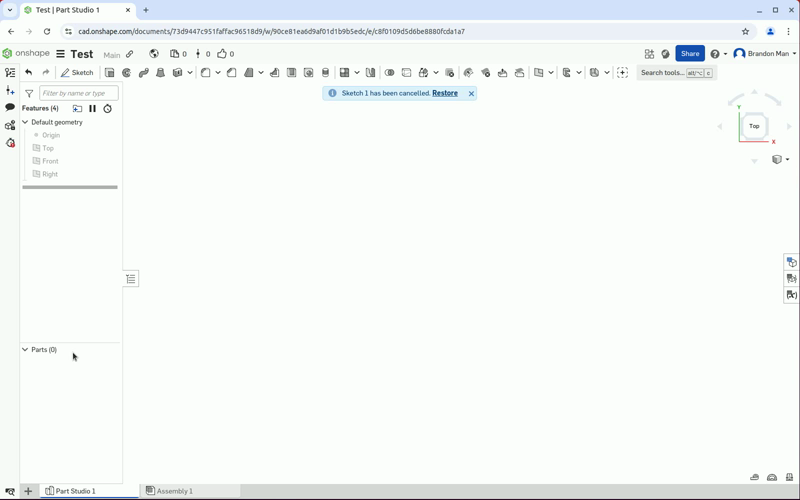
key(up)
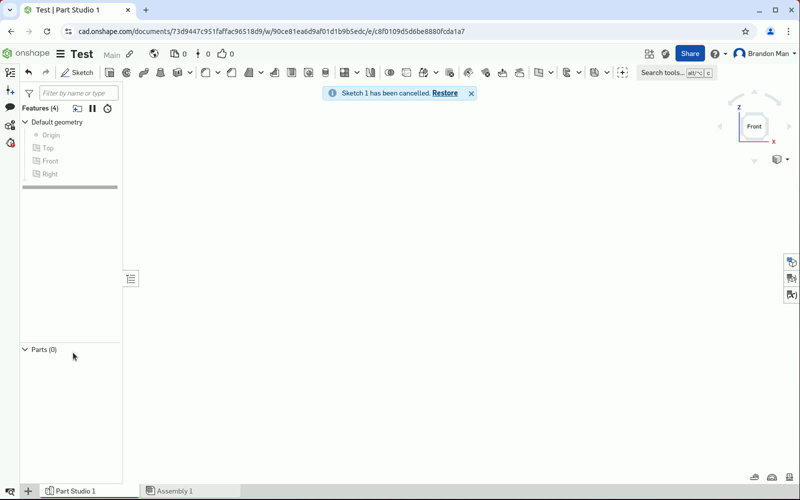
key_up(shift)
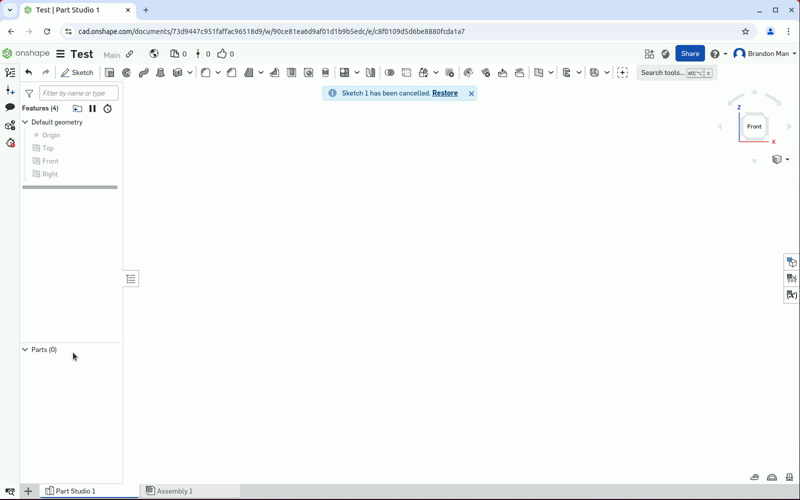
mouse_move(73, 352)
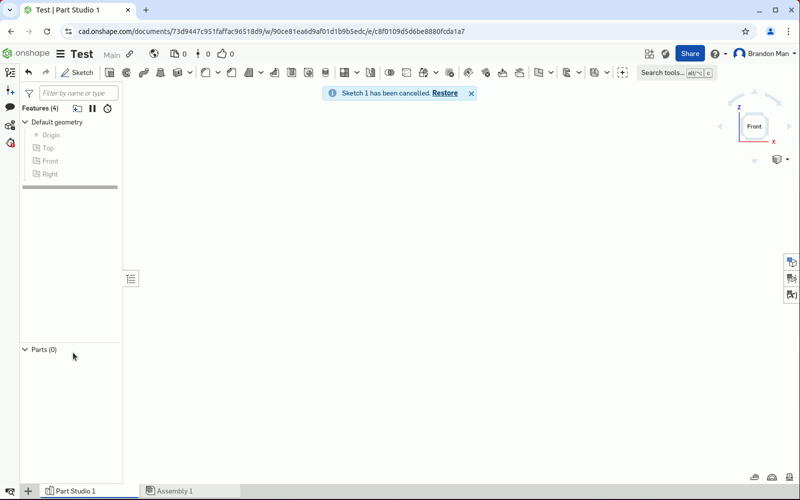
key(shift+y)
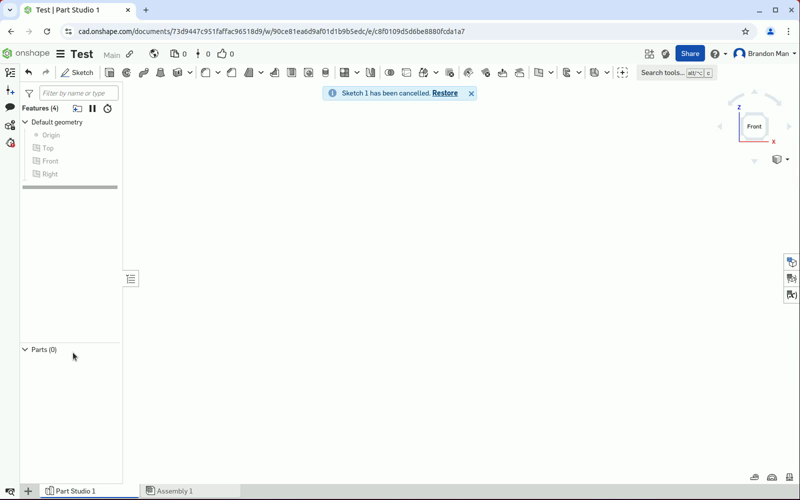
key(shift+s)
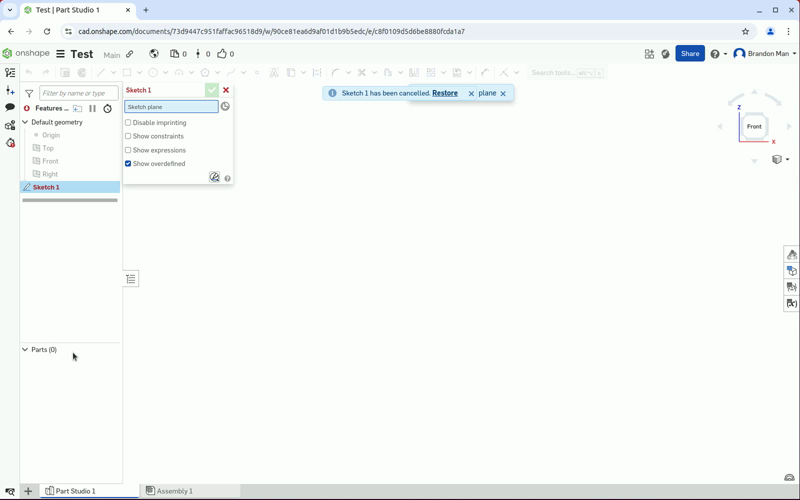
mouse_move(73, 163)
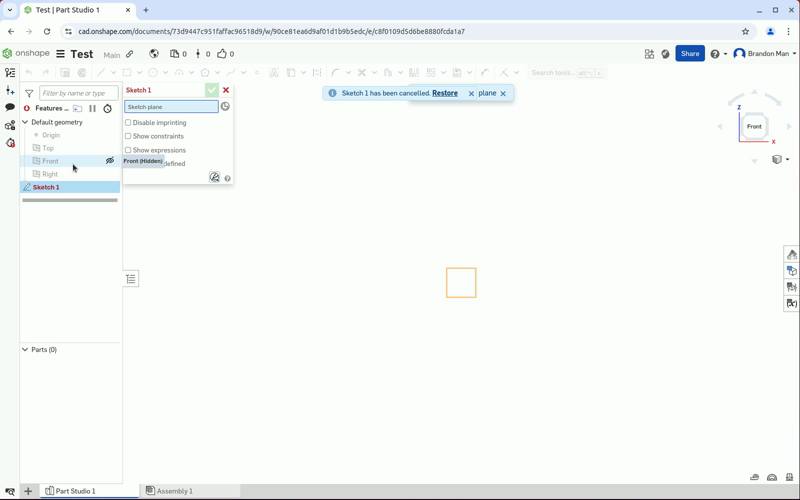
click(73, 163)
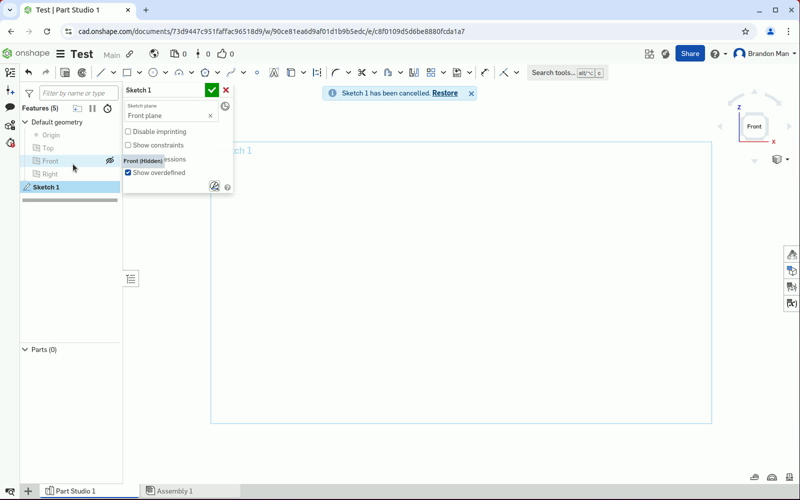
mouse_move(73, 352)
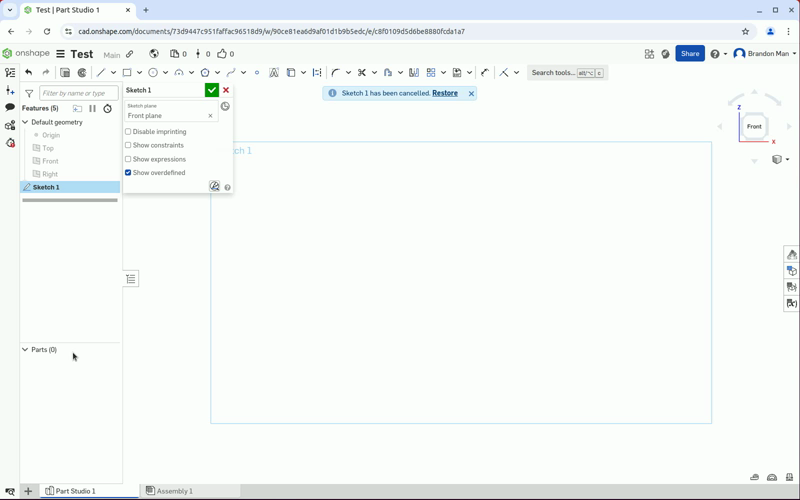
key(y)
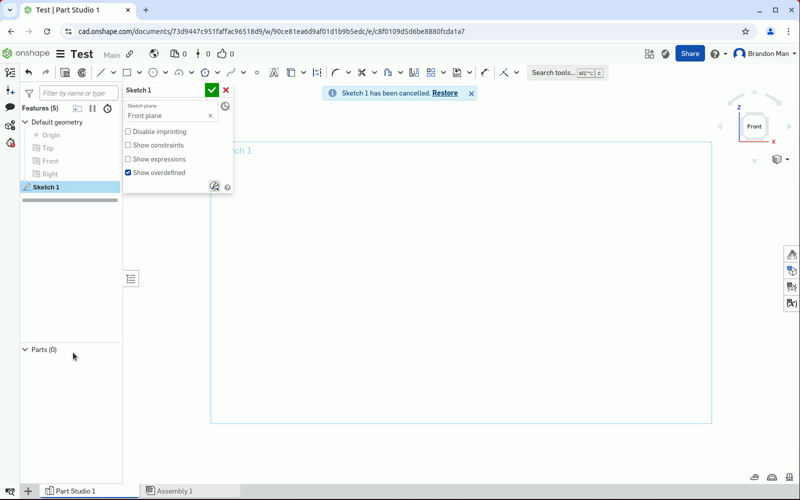
key(l)
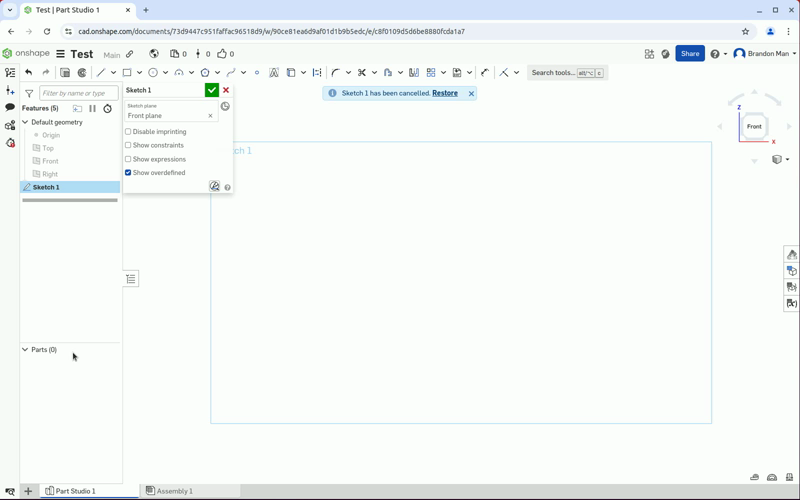
key_down(shift)
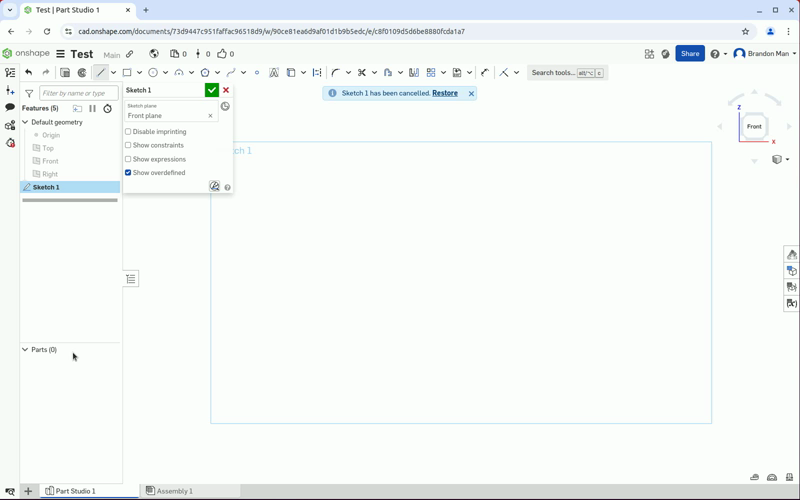
mouse_move(460, 282)
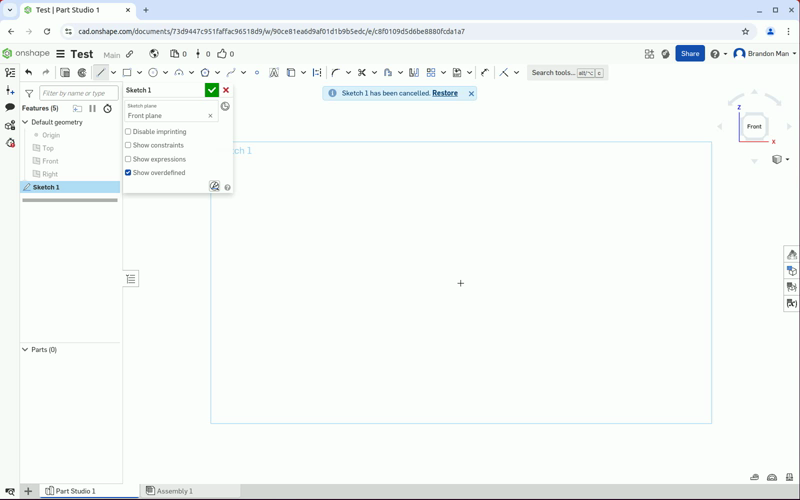
click(460, 282)
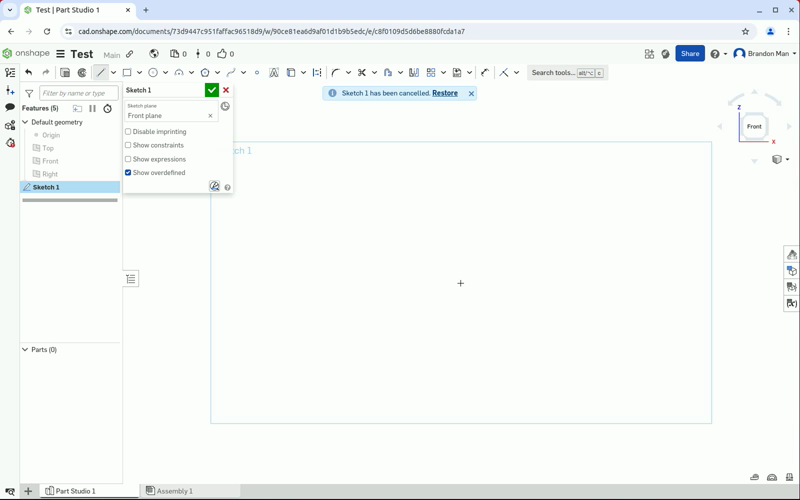
key_up(shift)
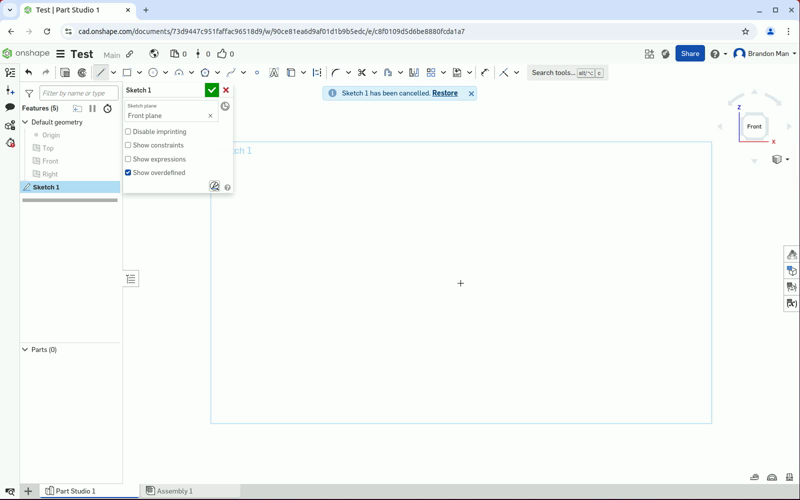
key_down(shift)
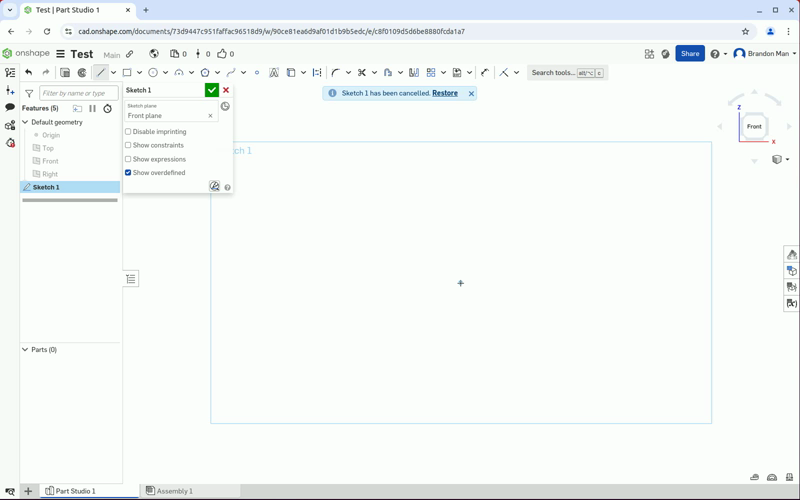
mouse_move(569, 282)
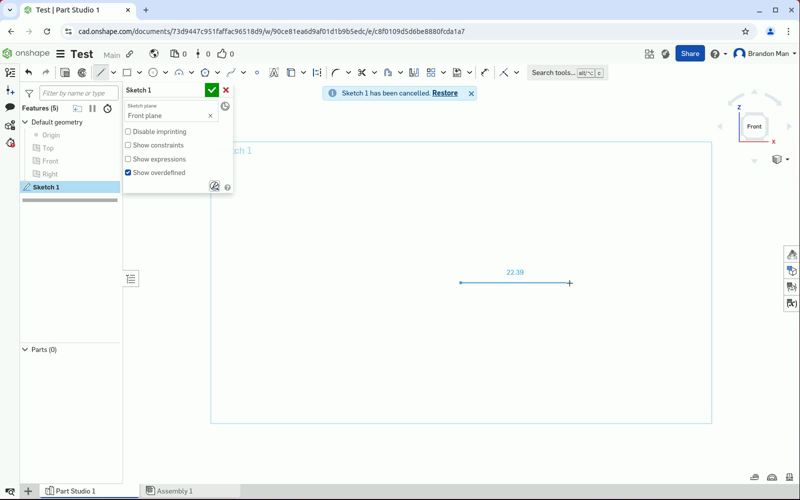
click(569, 282)
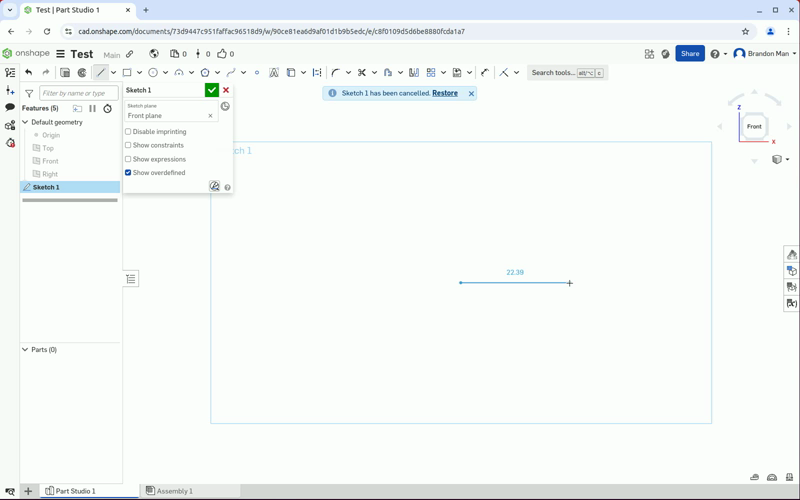
key_up(shift)
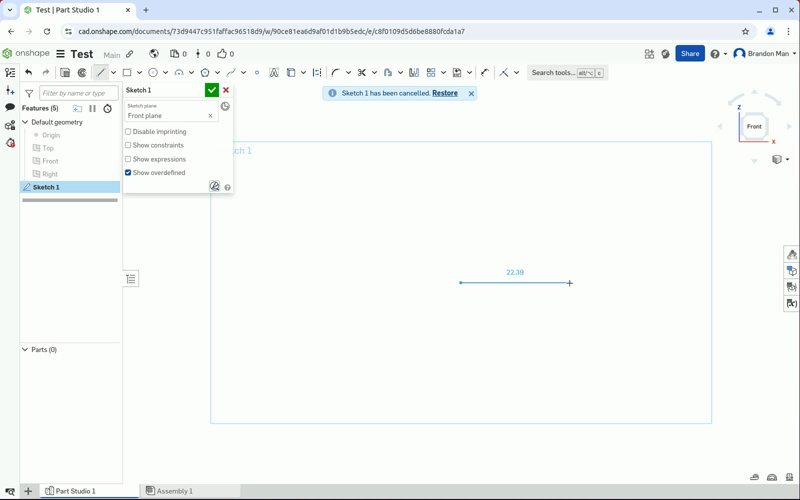
key_down(shift)
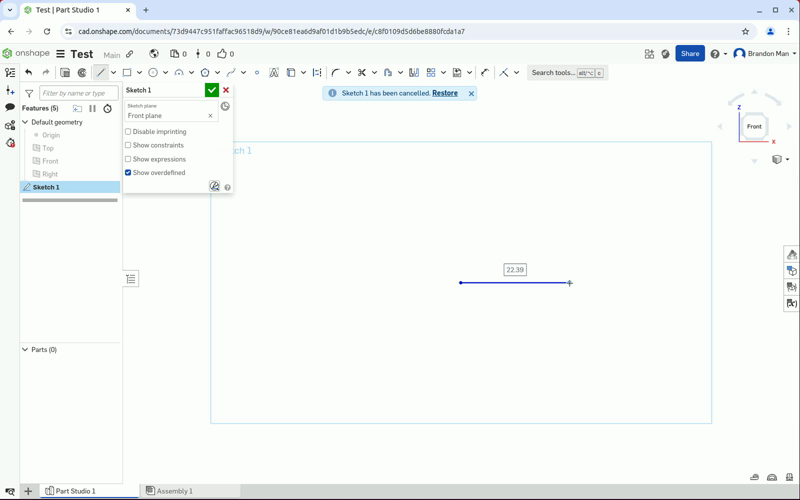
mouse_move(569, 170)
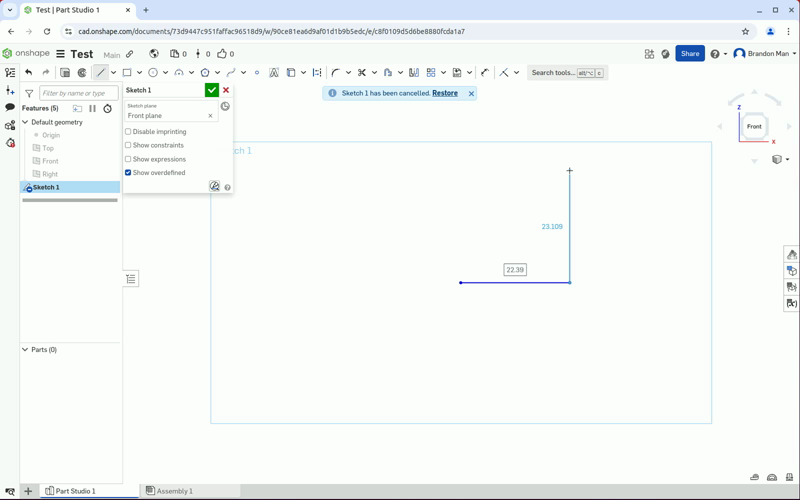
click(569, 170)
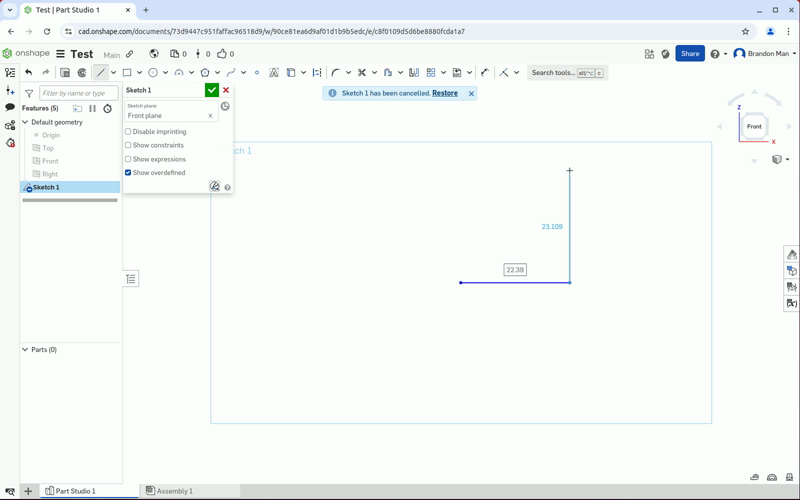
key_up(shift)
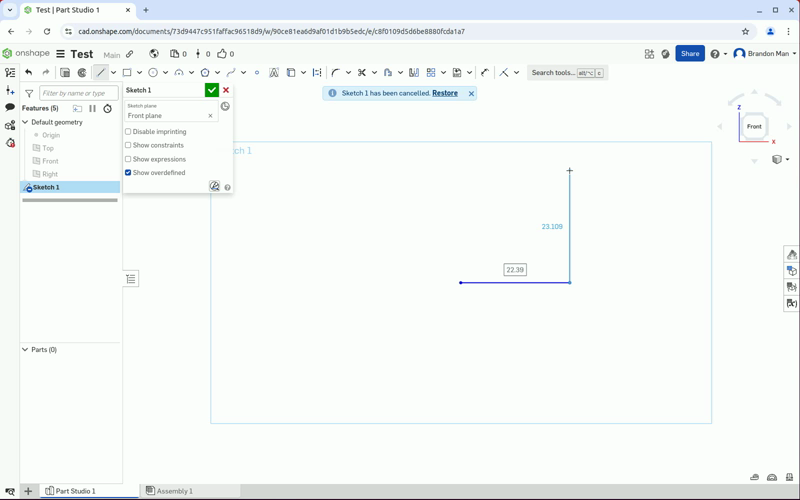
key_down(shift)
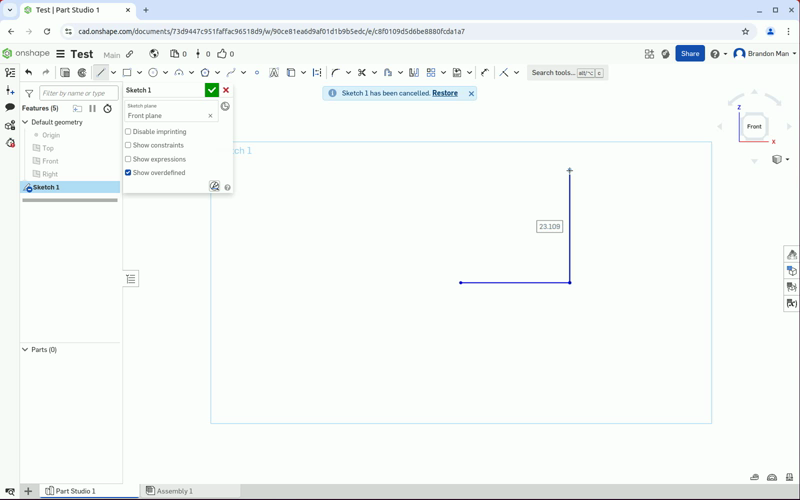
mouse_move(460, 170)
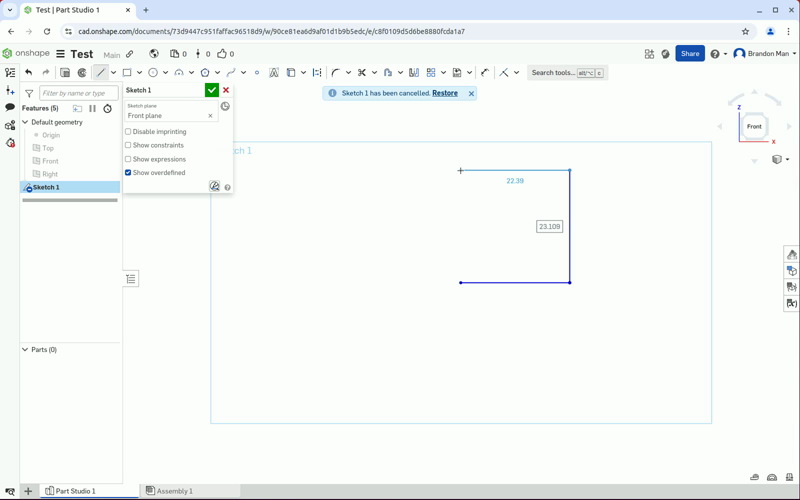
click(460, 170)
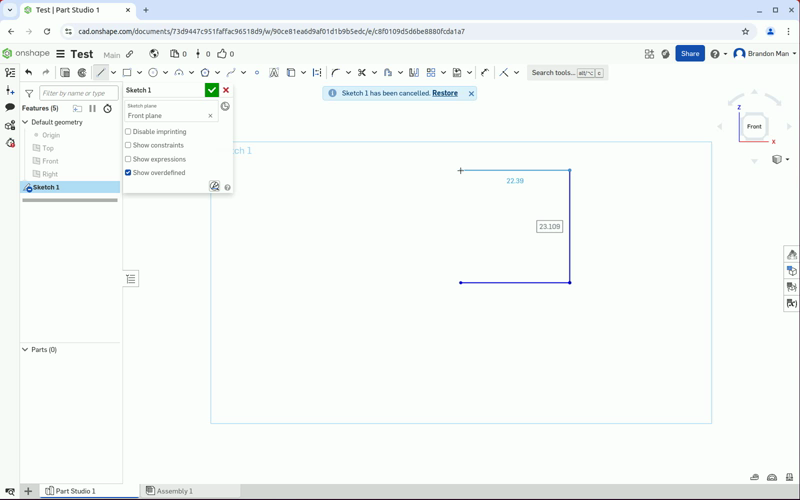
key_up(shift)
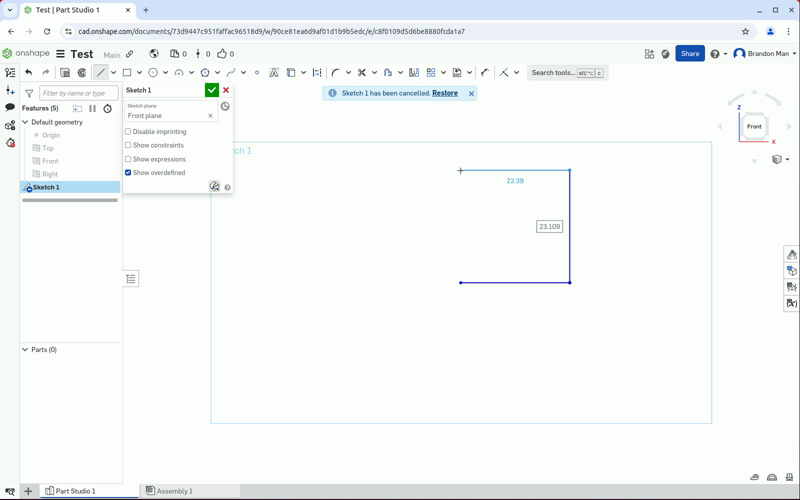
key_down(shift)
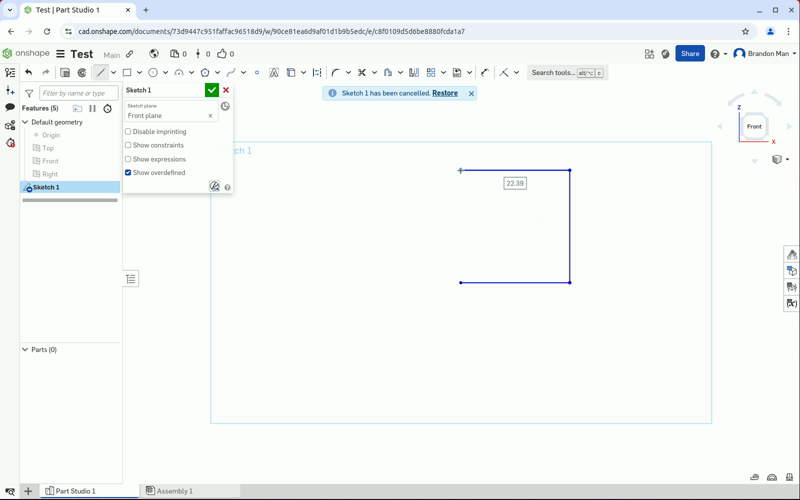
mouse_move(460, 282)
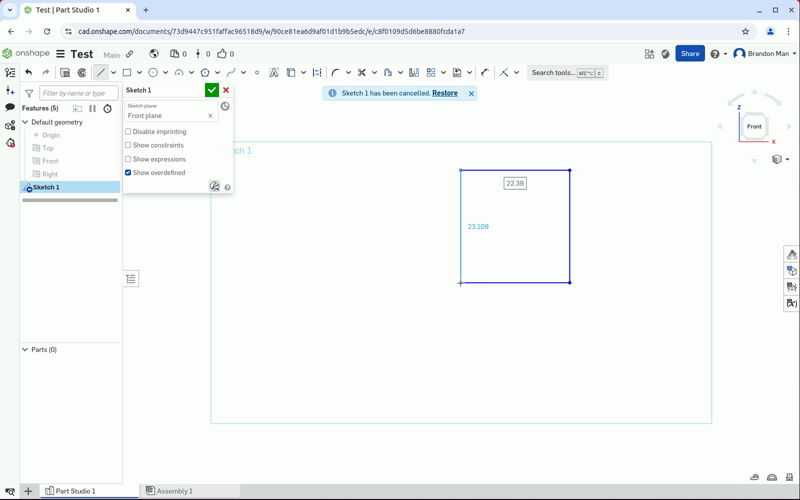
key_up(shift)
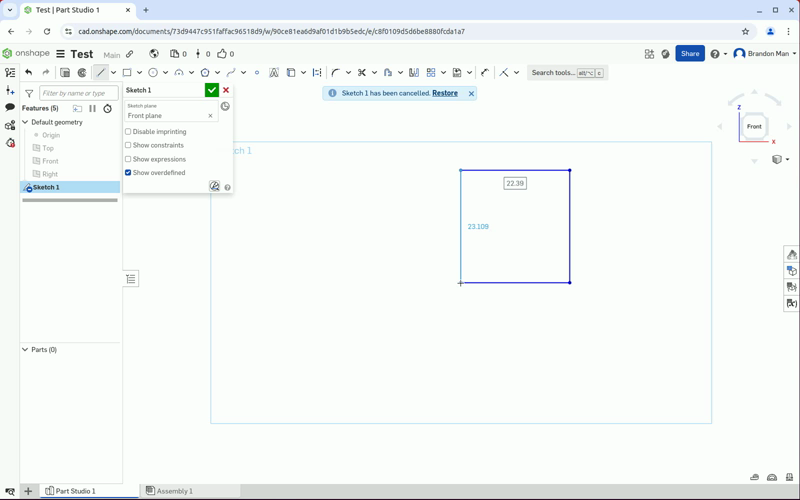
click(460, 282)
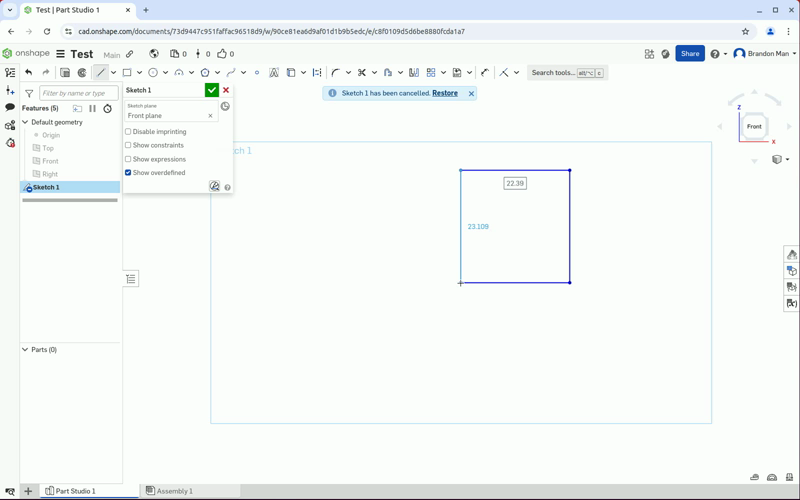
key(esc)
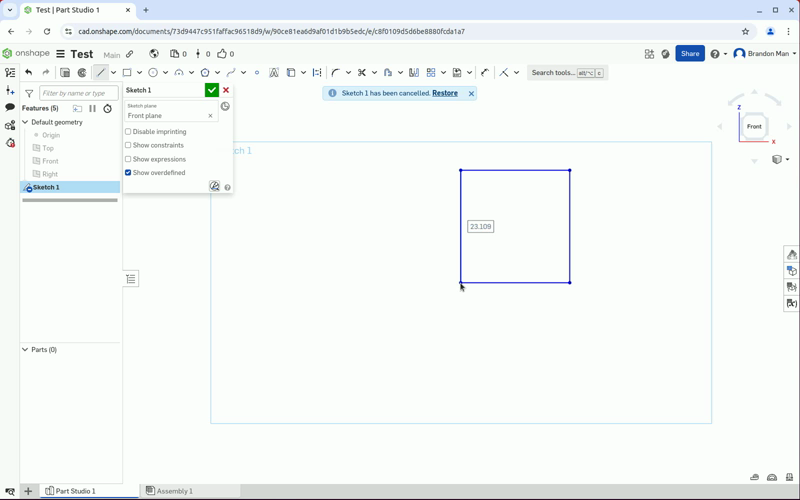
mouse_move(517, 248)
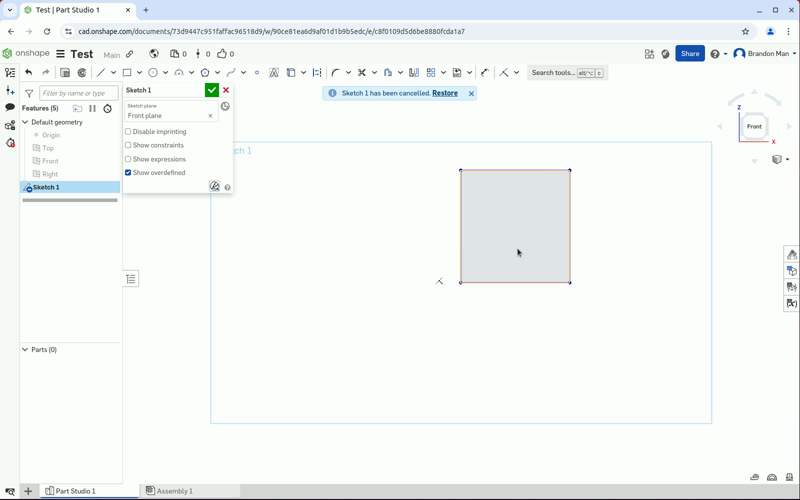
click(517, 248)
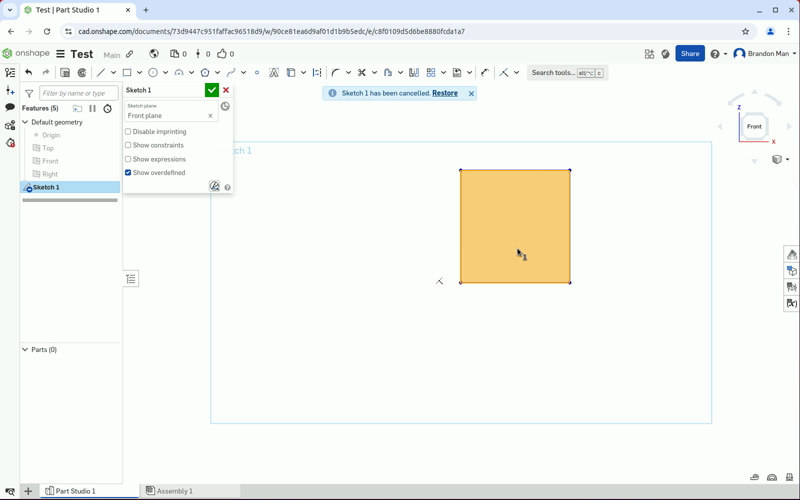
mouse_move(73, 352)
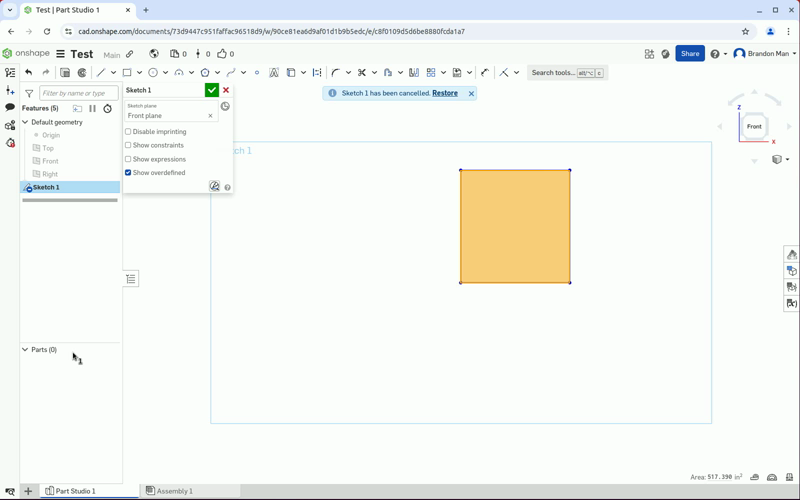
key(shift+y)
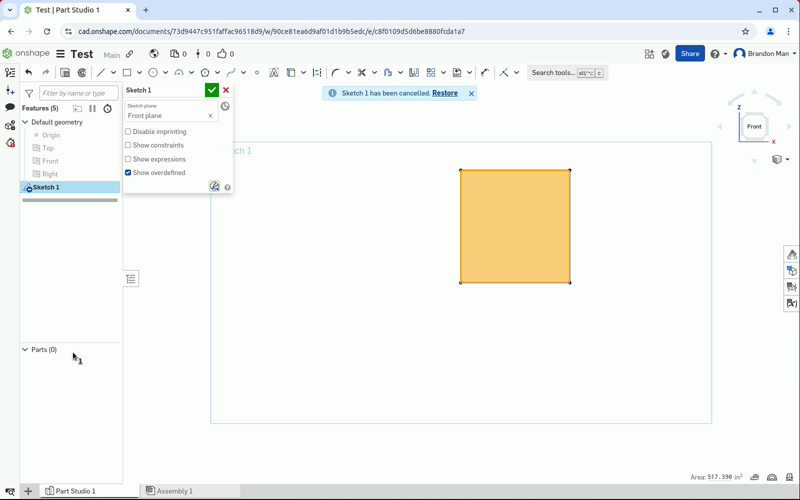
key(shift+e)
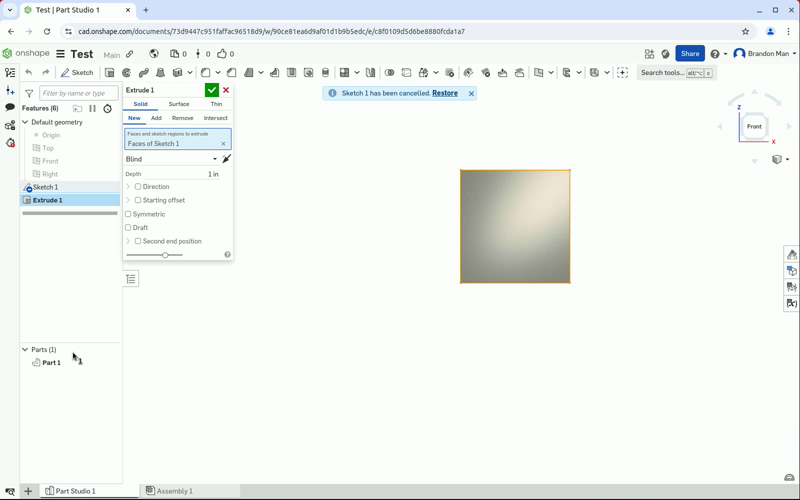
mouse_move(143, 106)
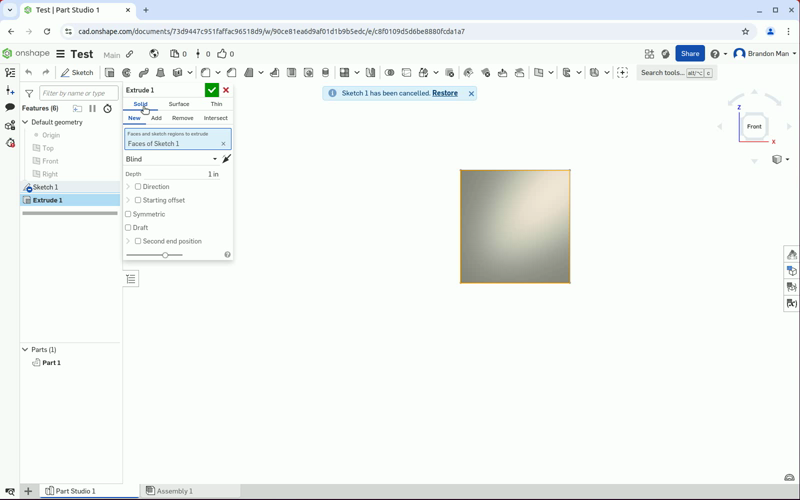
click(143, 106)
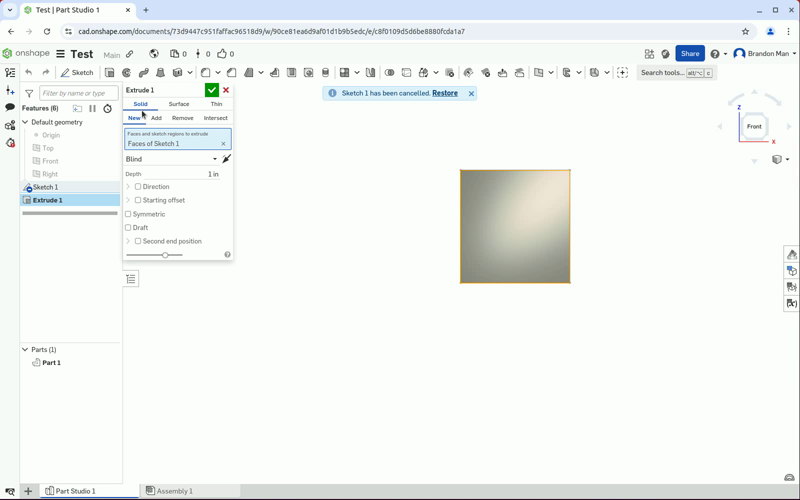
mouse_move(137, 120)
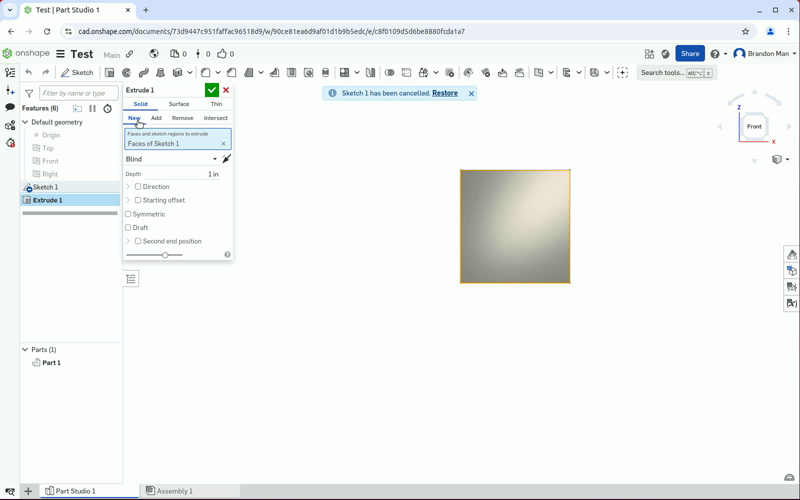
click(137, 120)
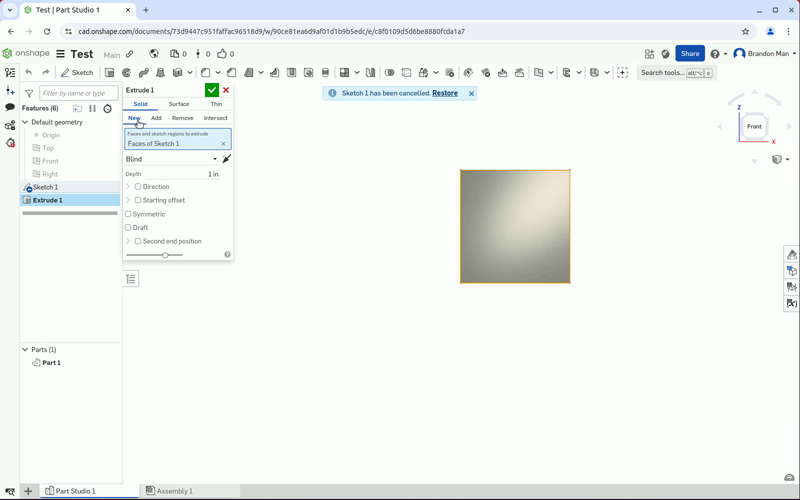
key(tab, 4)
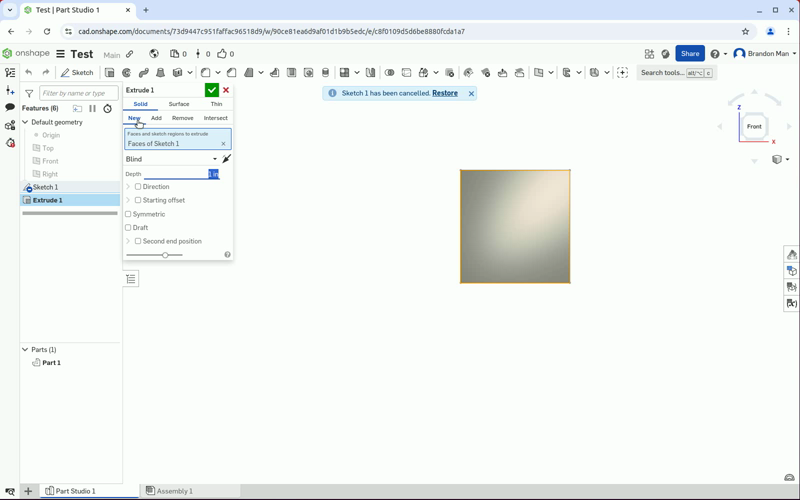
text(0.241)
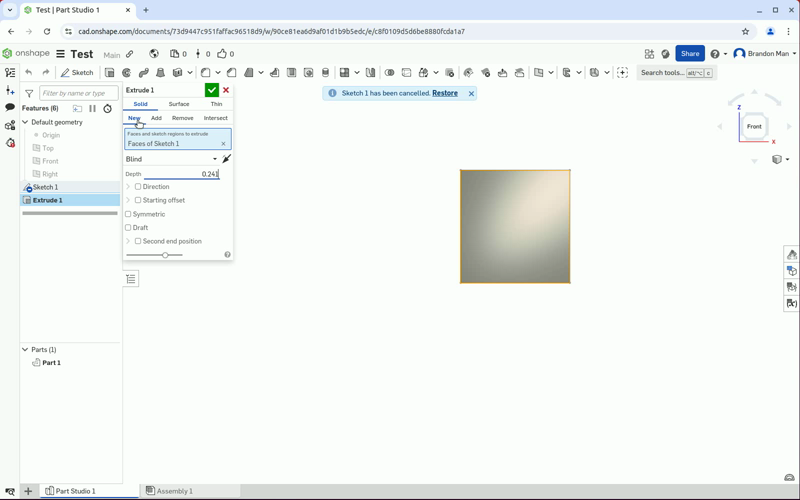
key(enter)
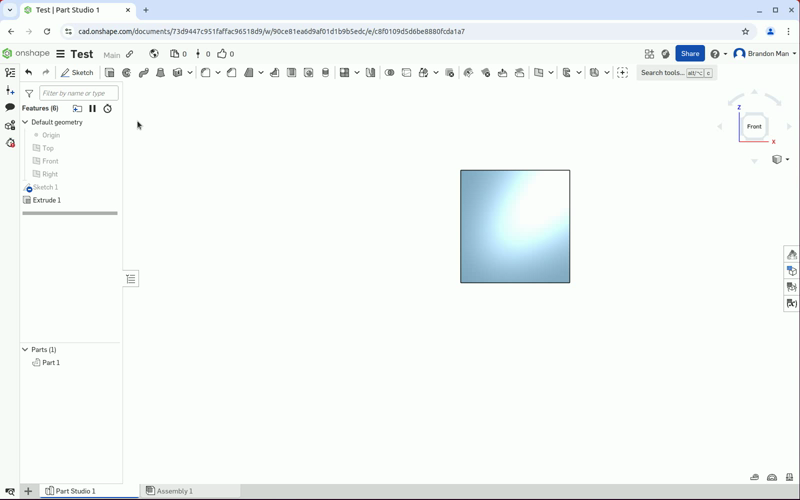
key(shift+h)
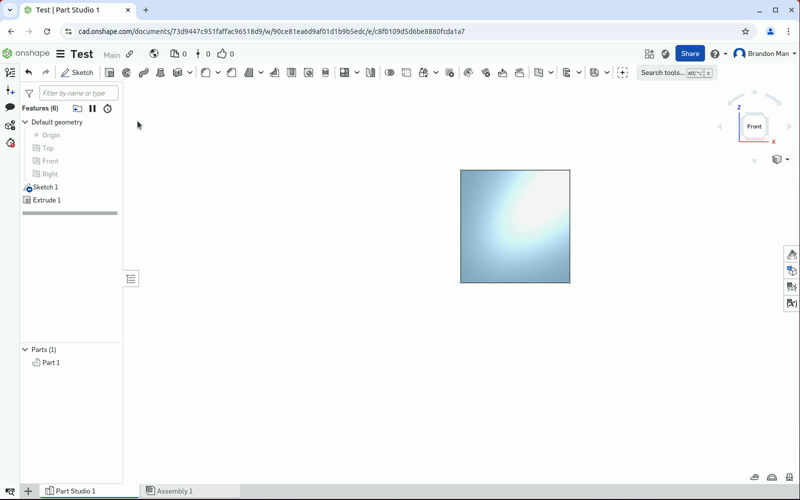
key(shift+h)
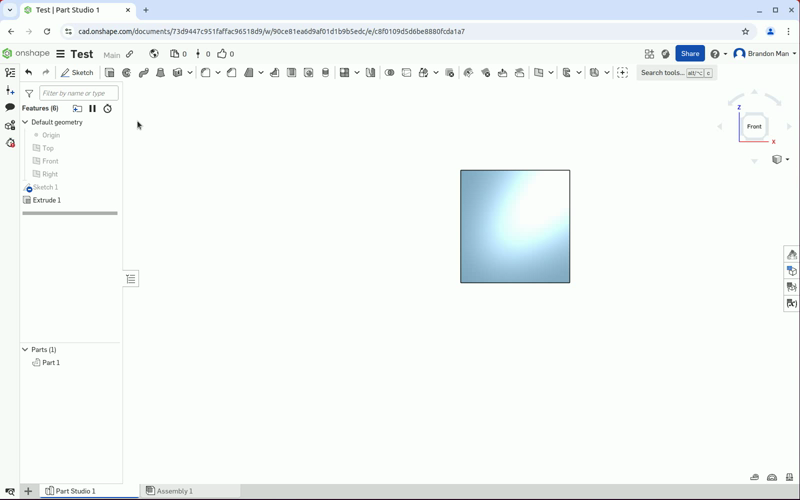
mouse_move(73, 189)
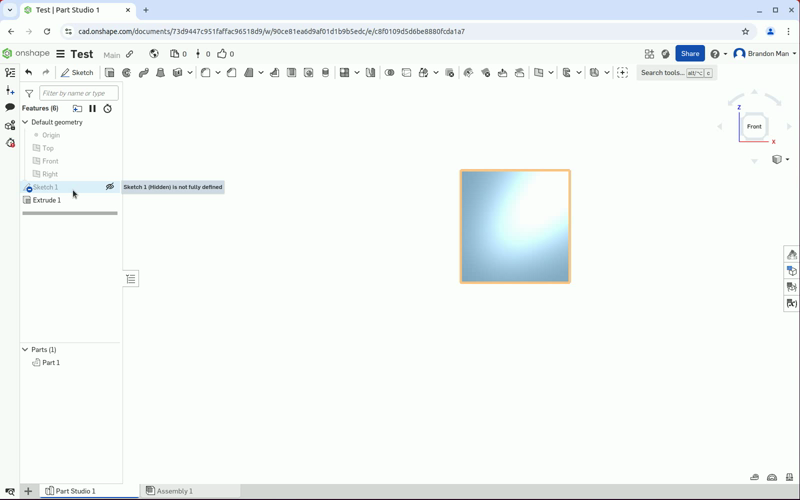
click(73, 189)
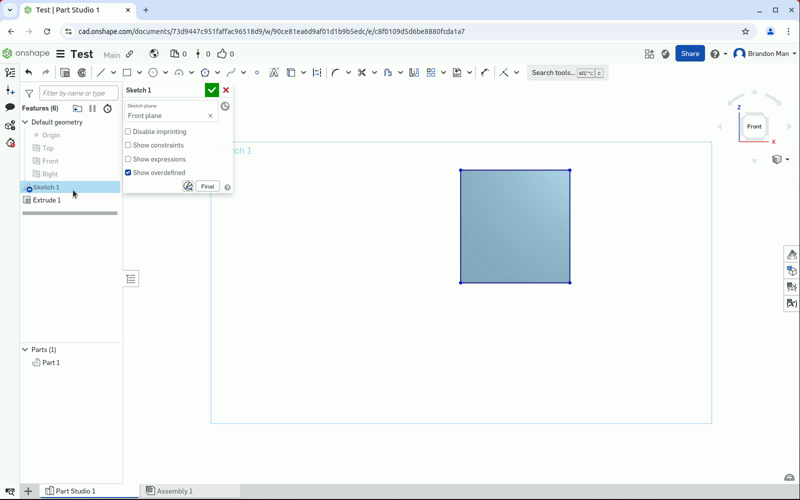
mouse_move(229, 92)
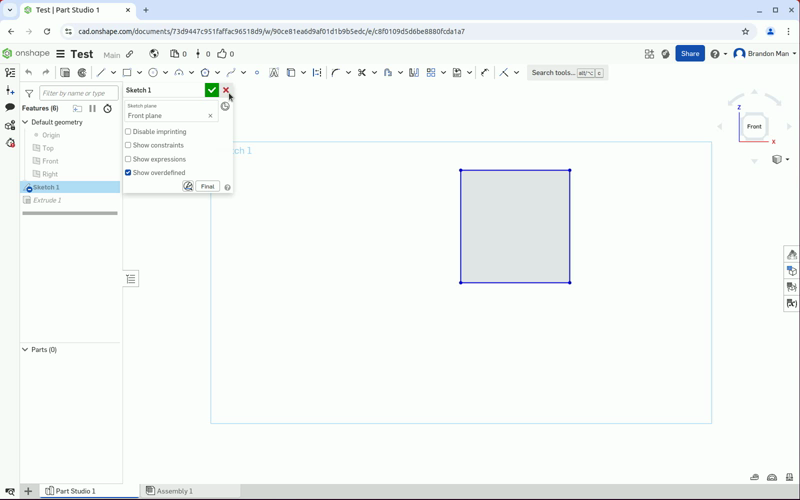
click(229, 92)
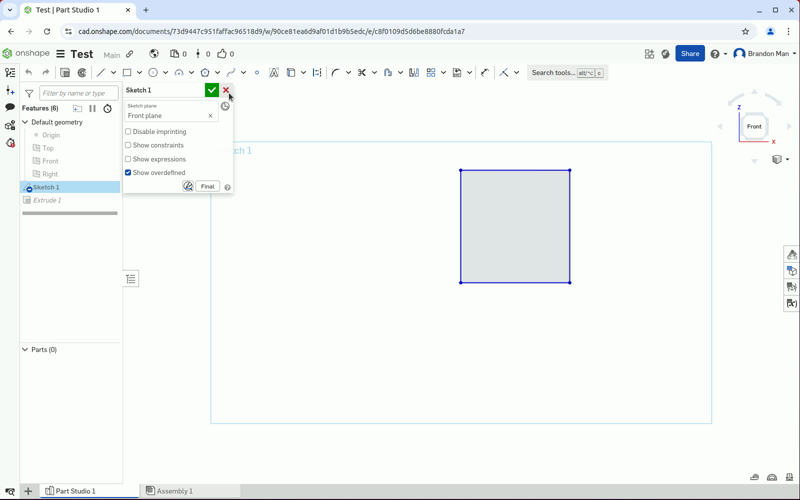
key(shift+s)
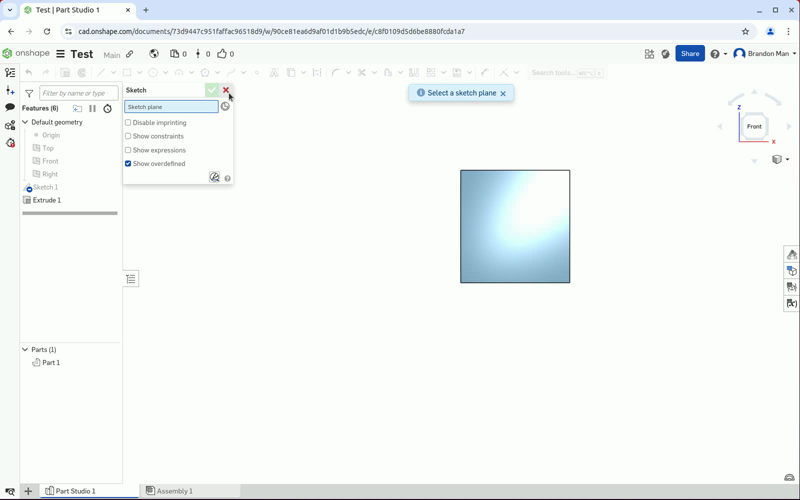
mouse_move(73, 163)
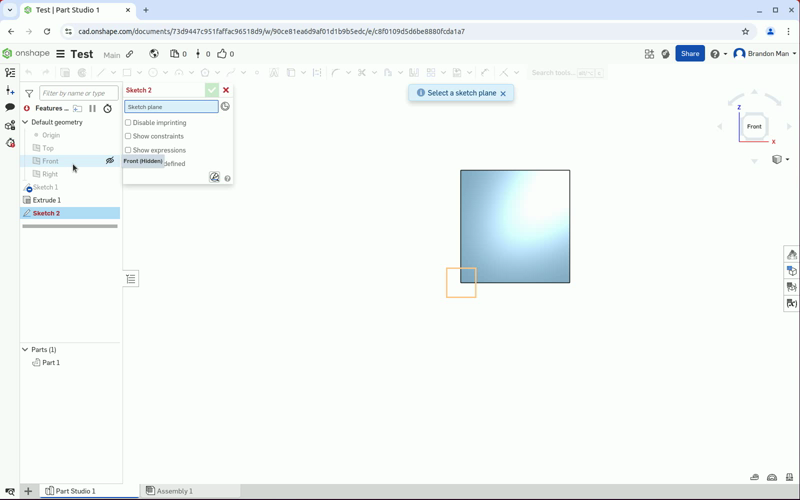
click(73, 163)
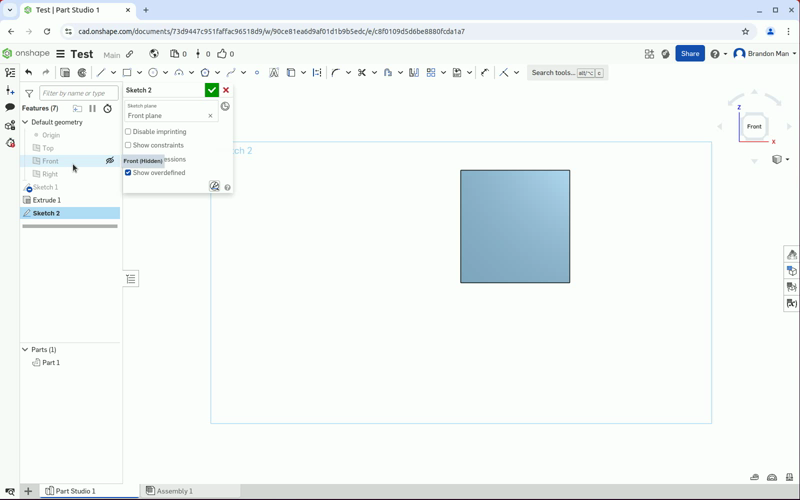
mouse_move(73, 352)
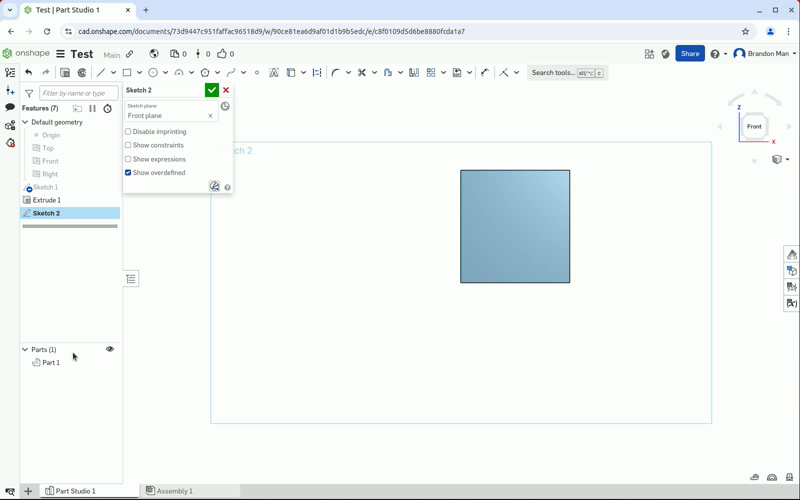
key(y)
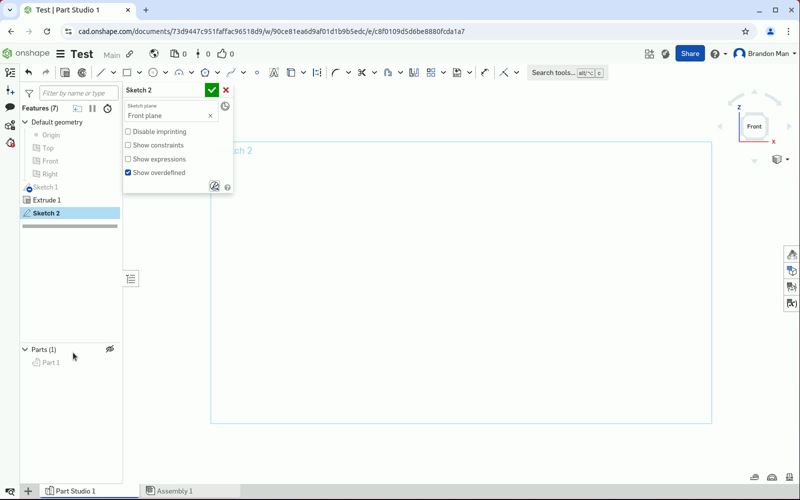
key(l)
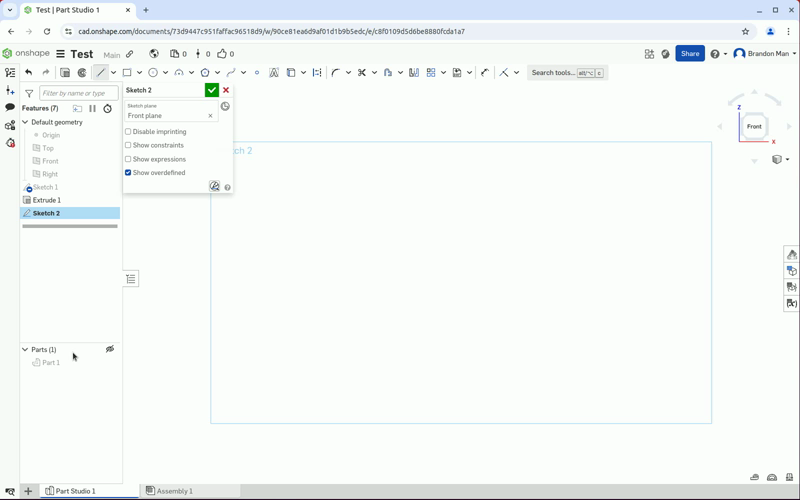
key_down(shift)
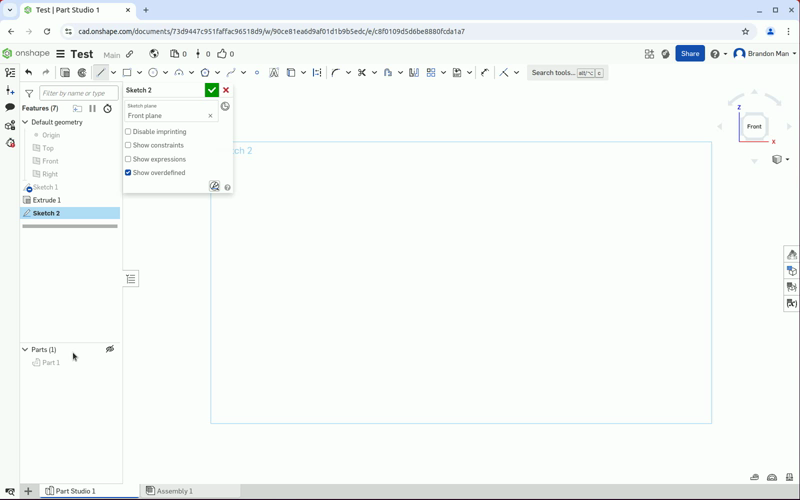
mouse_move(460, 282)
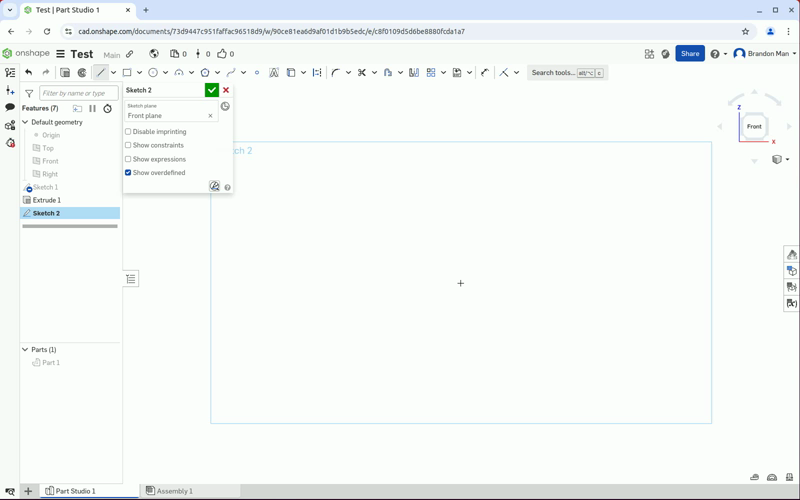
click(460, 282)
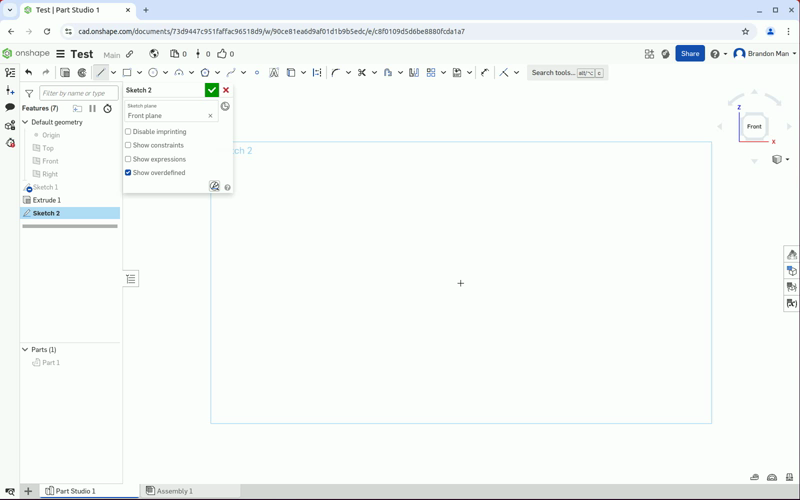
key_up(shift)
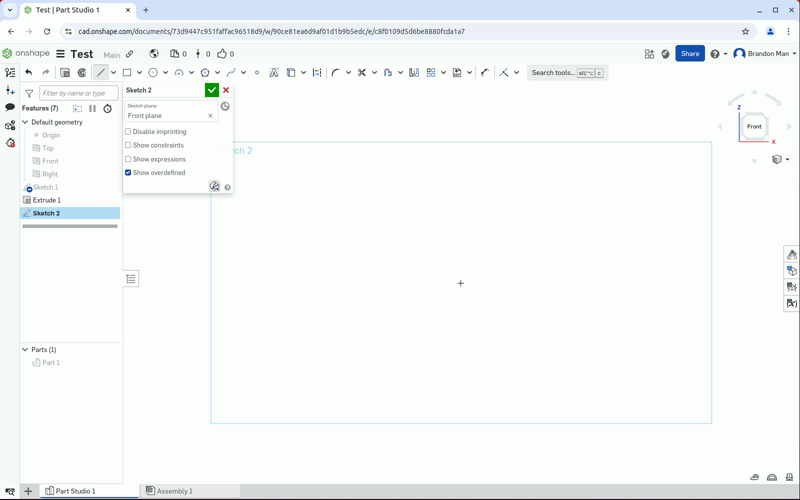
key_down(shift)
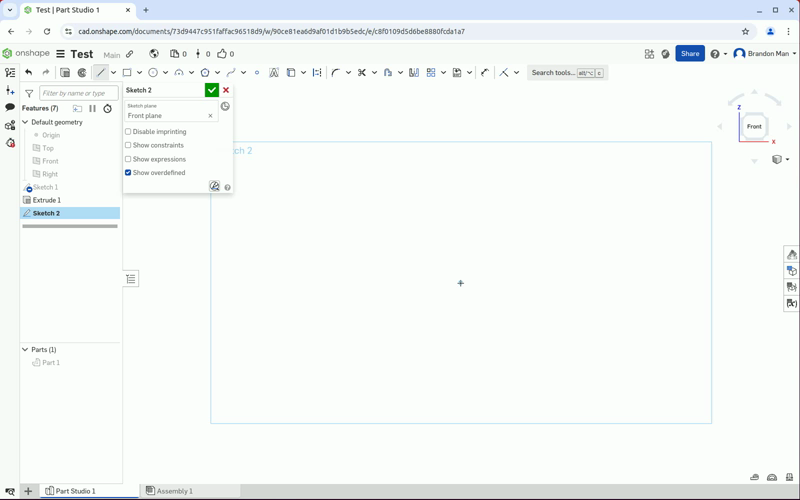
mouse_move(569, 282)
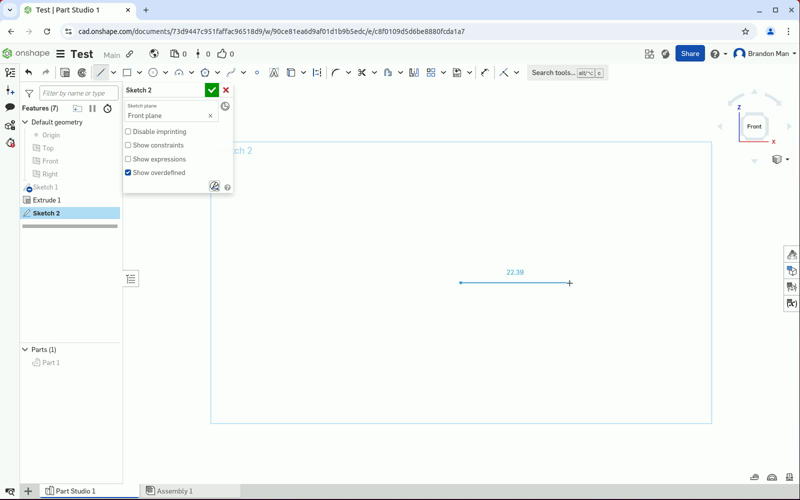
click(569, 282)
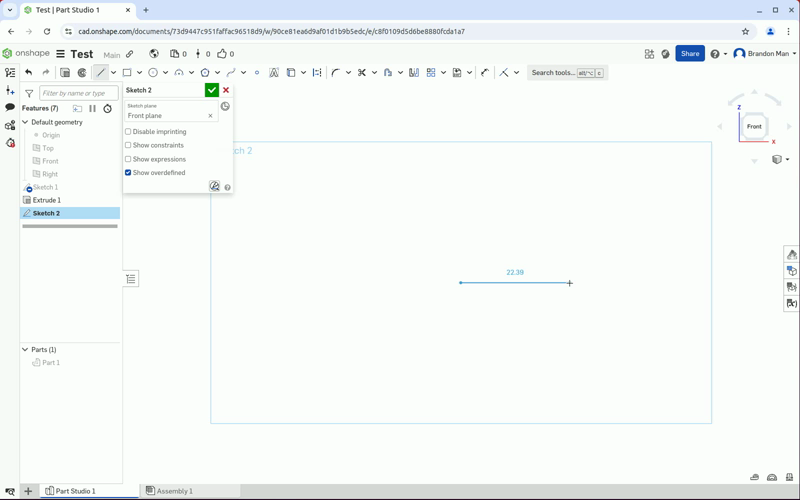
key_up(shift)
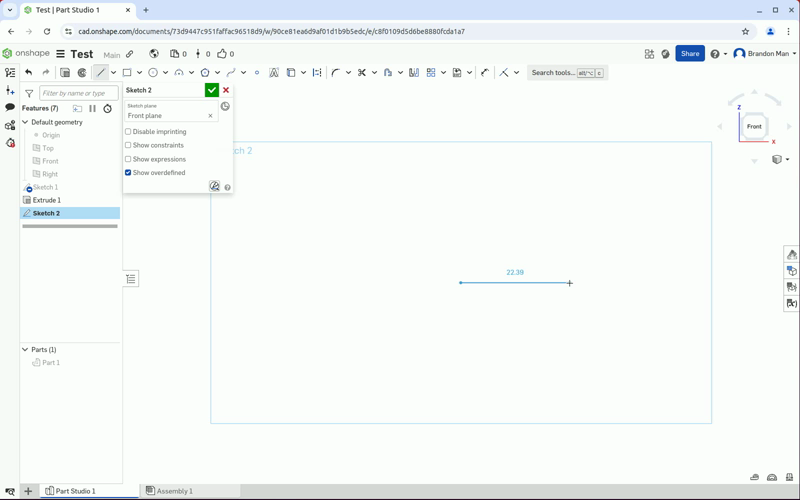
key_down(shift)
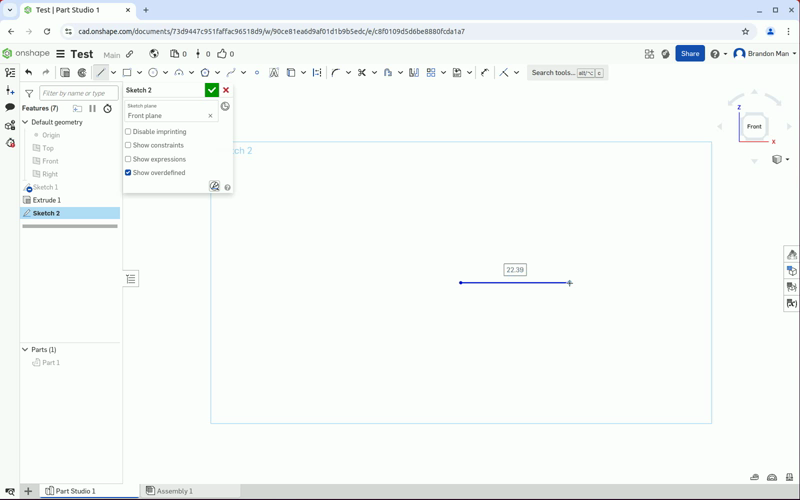
mouse_move(569, 170)
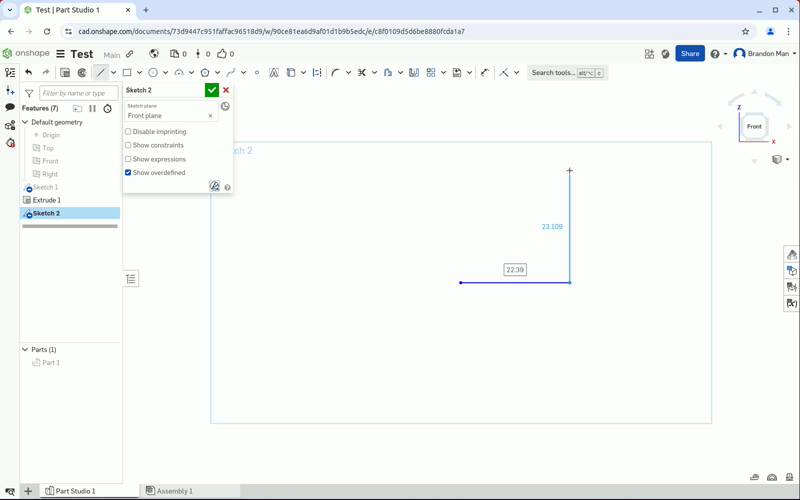
click(569, 170)
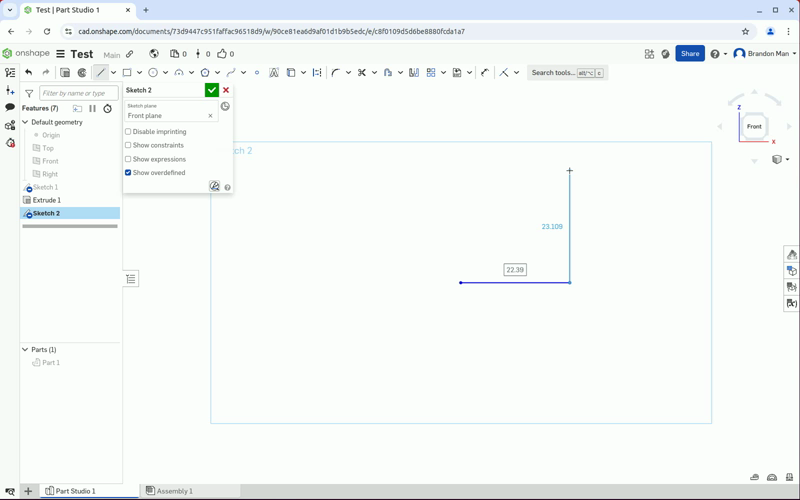
key_up(shift)
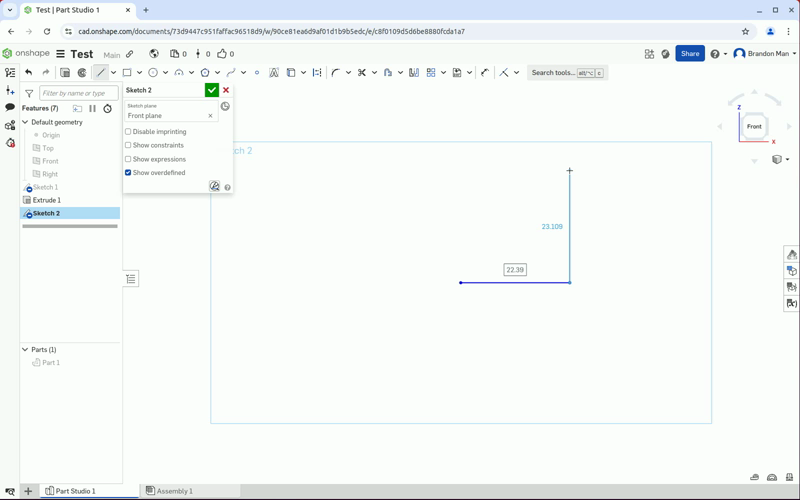
key_down(shift)
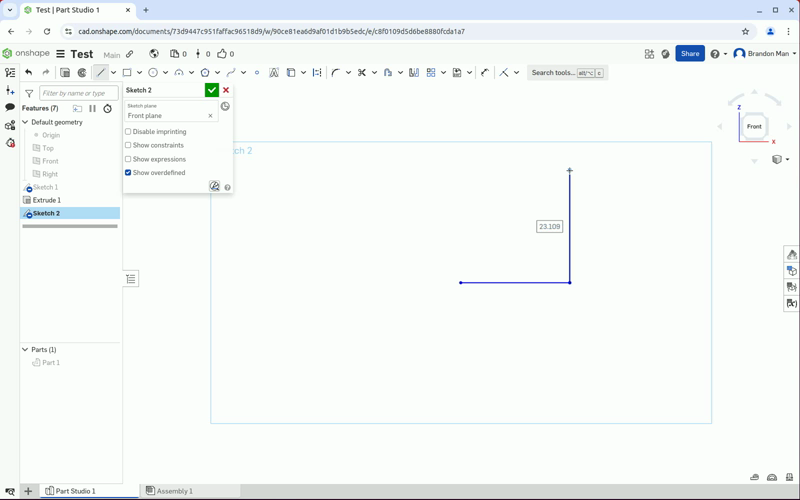
mouse_move(460, 170)
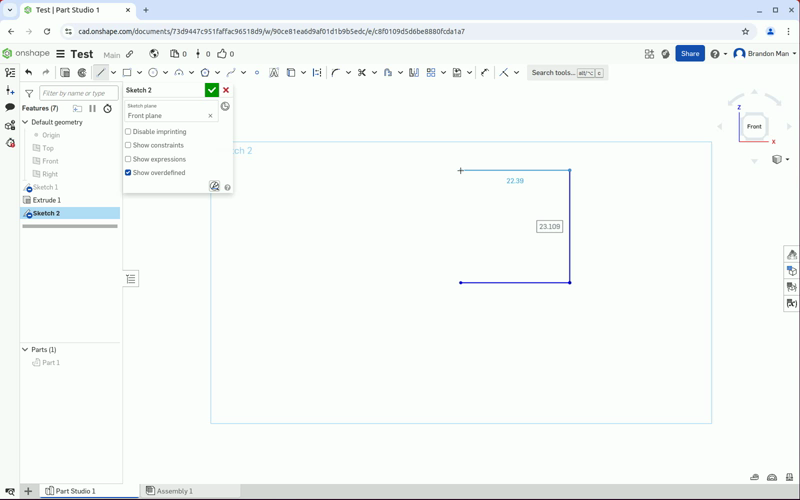
click(460, 170)
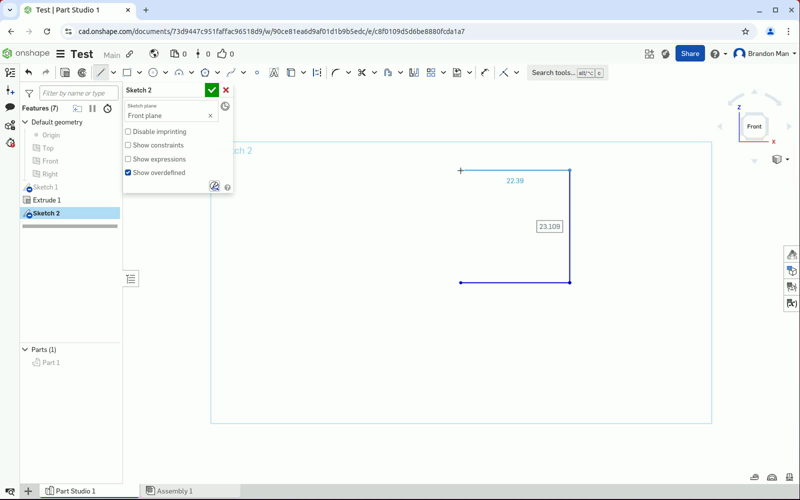
key_up(shift)
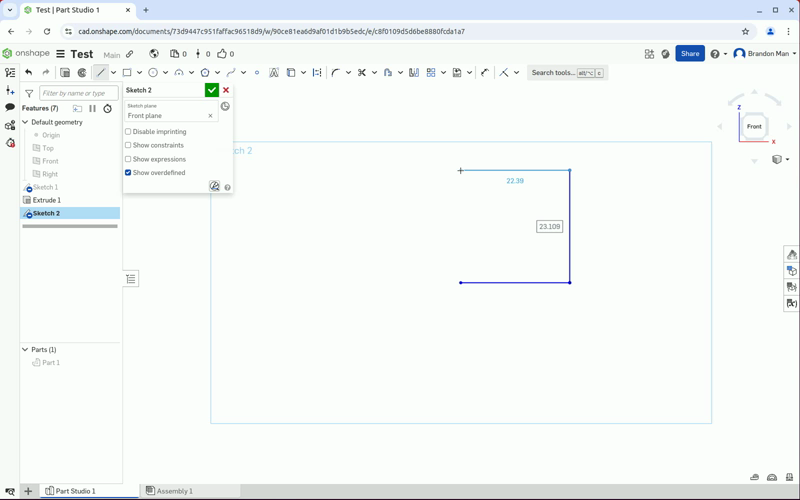
key_down(shift)
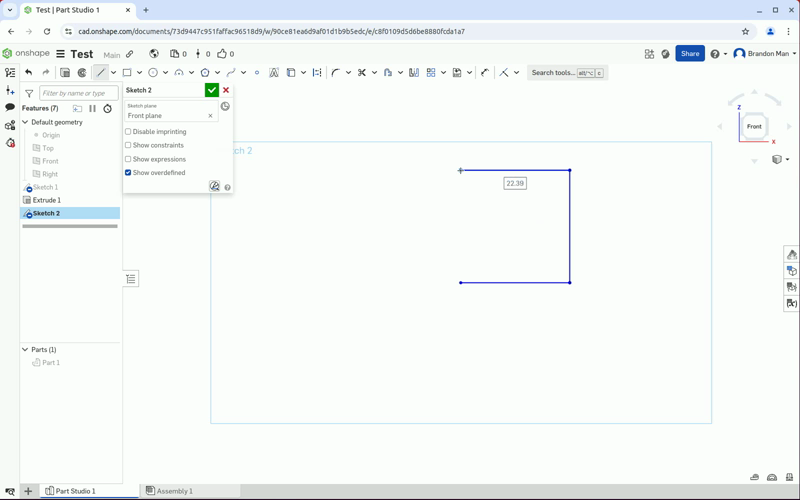
mouse_move(460, 282)
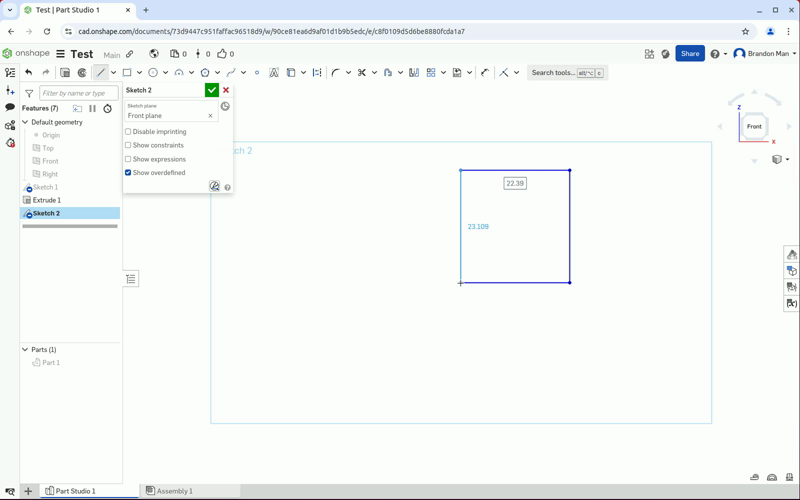
key_up(shift)
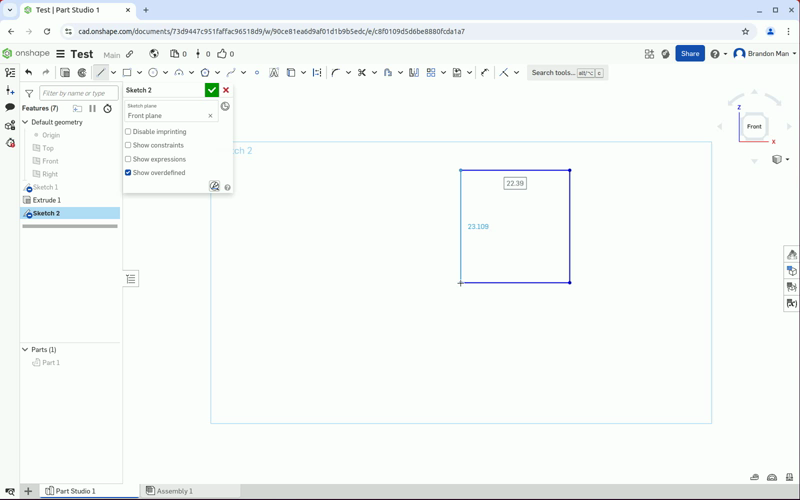
click(460, 282)
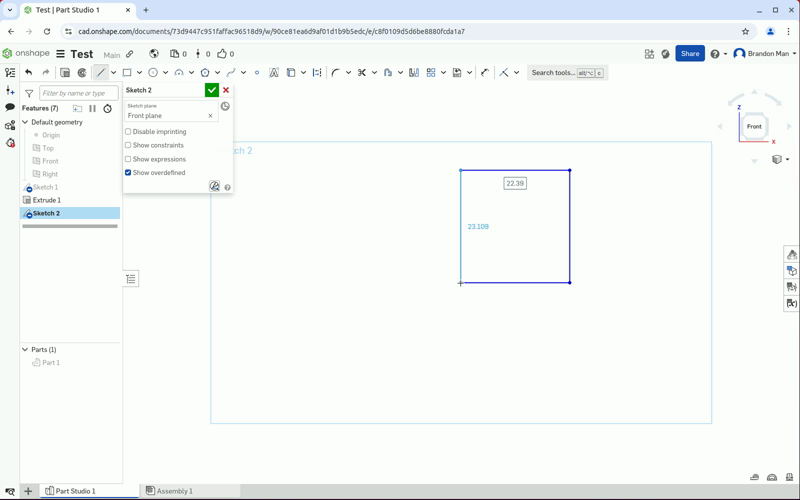
key(esc)
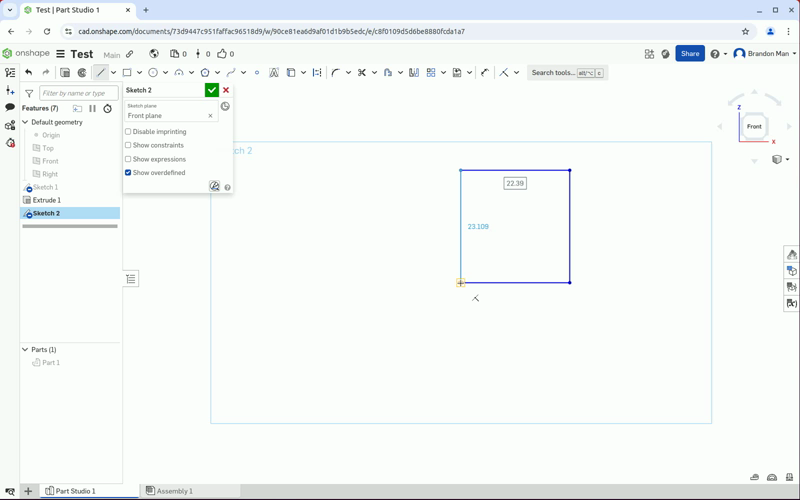
mouse_move(487, 248)
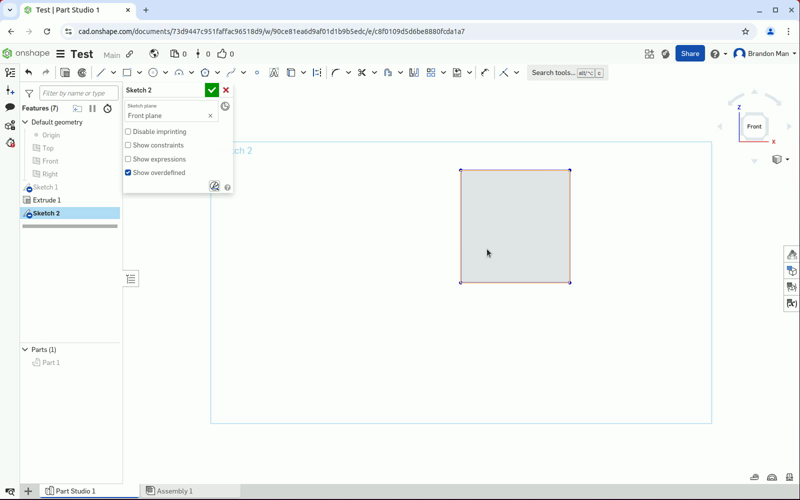
click(487, 248)
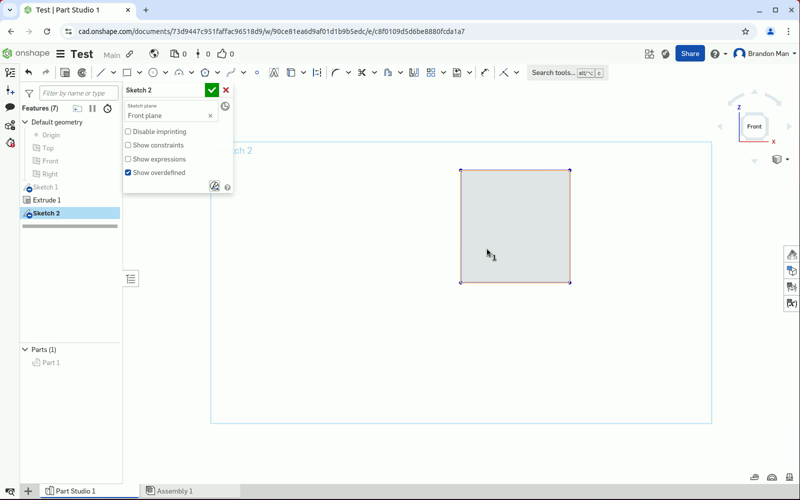
mouse_move(73, 352)
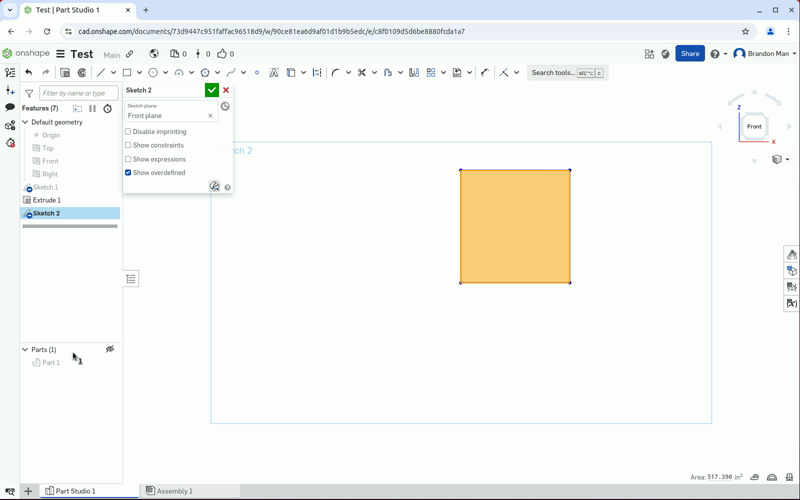
key(shift+y)
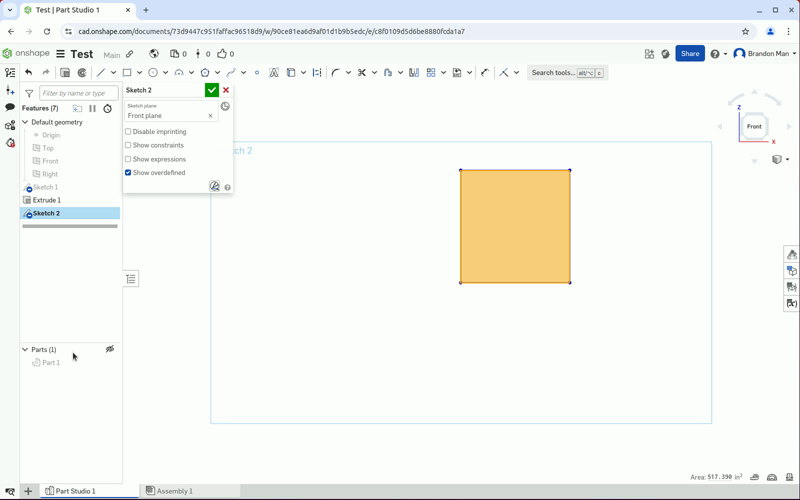
key(shift+e)
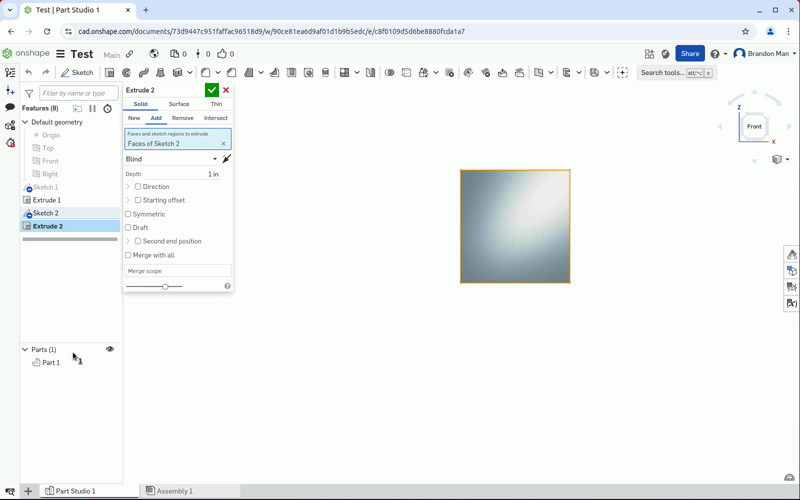
mouse_move(143, 106)
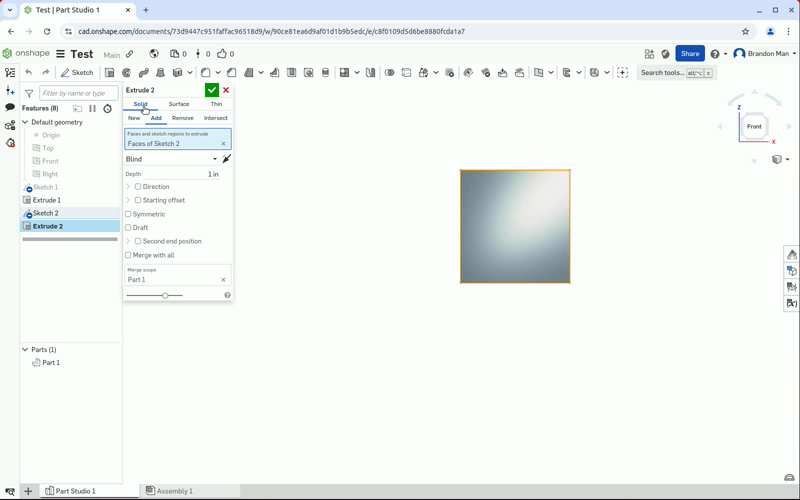
click(143, 106)
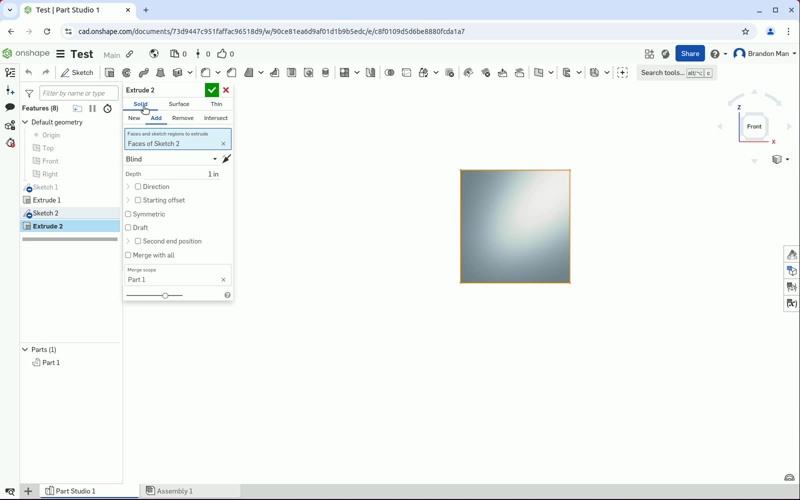
mouse_move(137, 120)
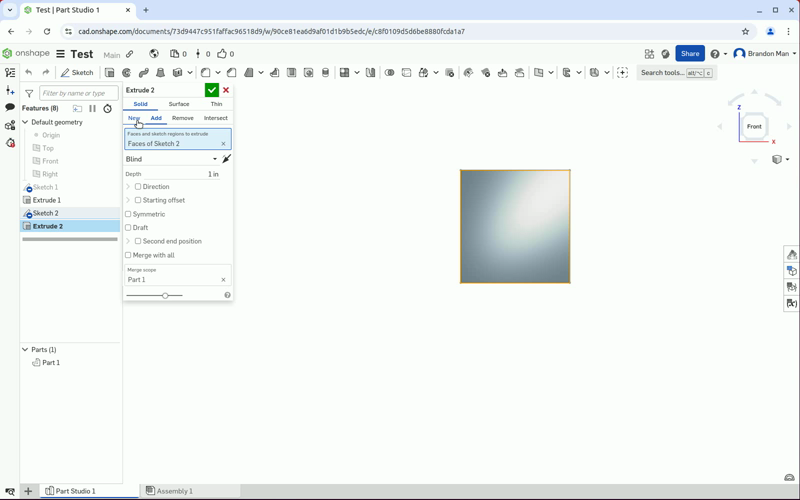
click(137, 120)
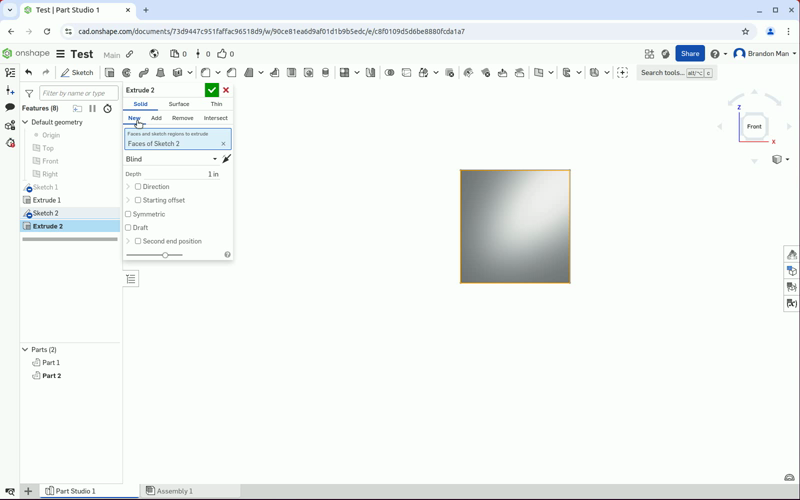
key(tab, 4)
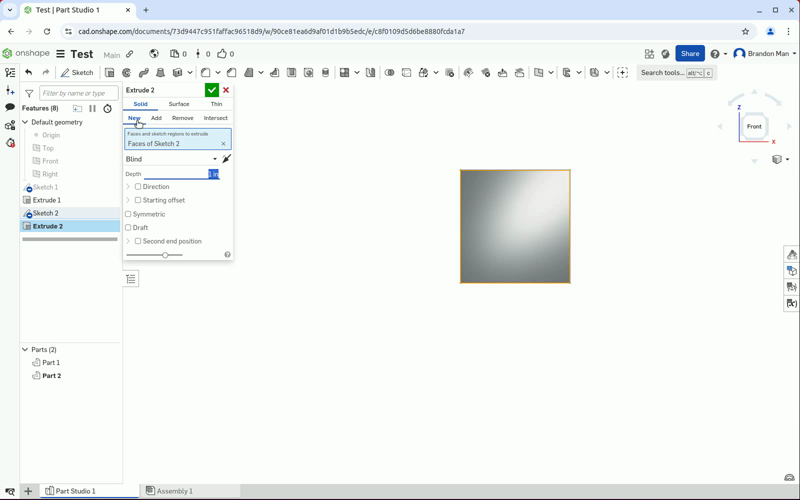
text(0.241)
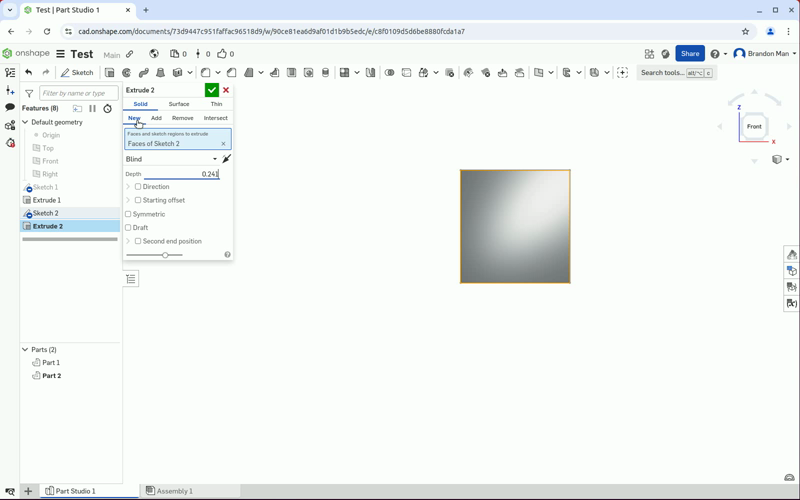
key(enter)
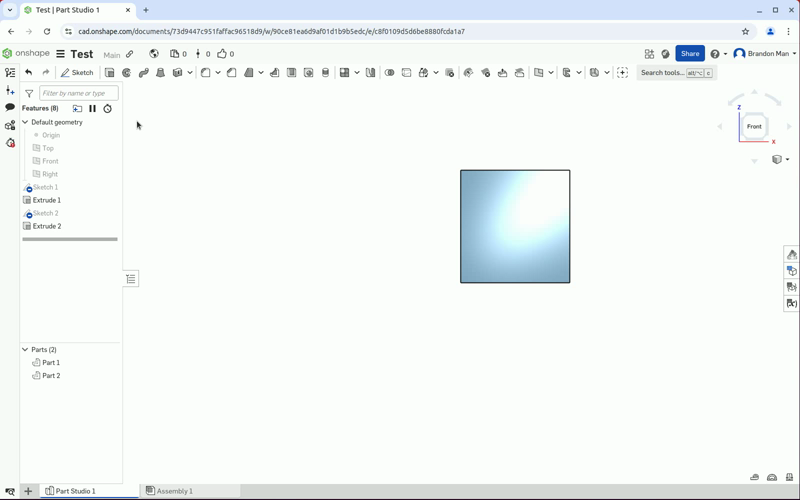
key(shift+h)
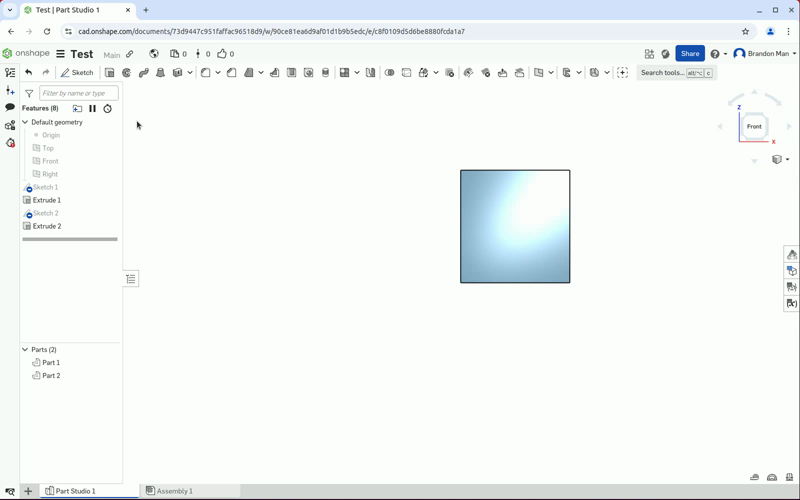
key(shift+h)
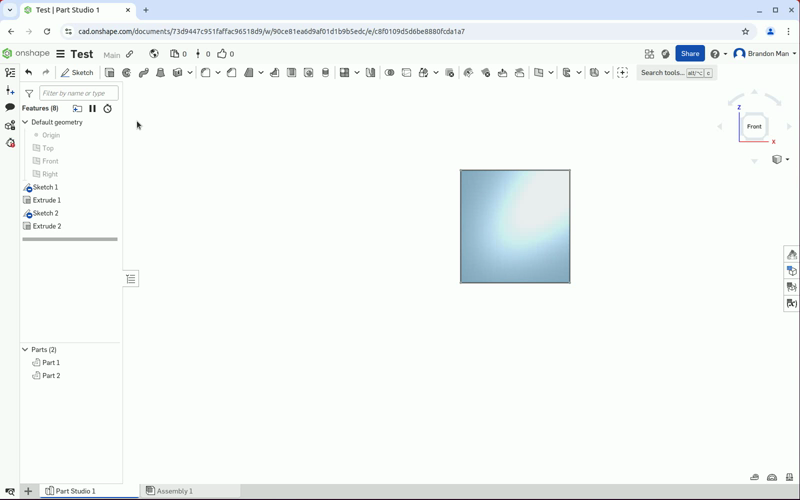
key(shift+7)
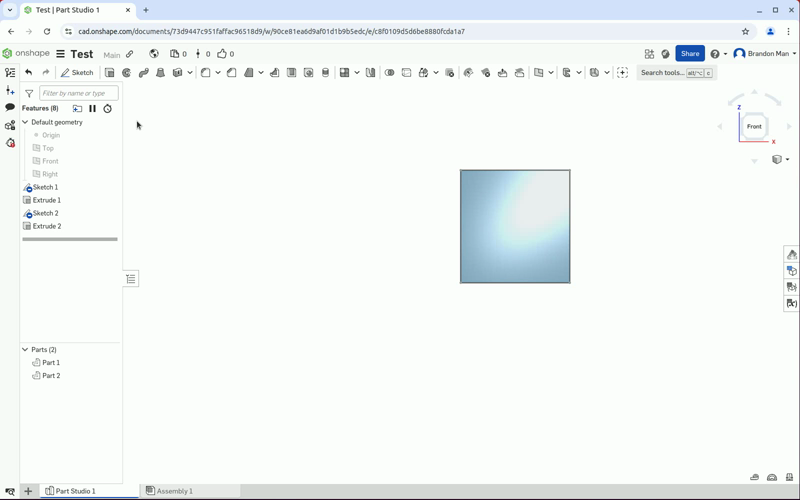
key(left, 2)
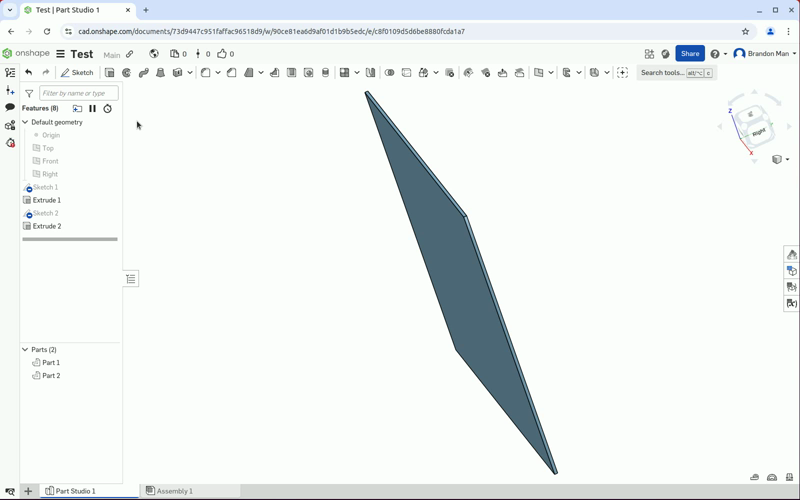
key(down, 2)
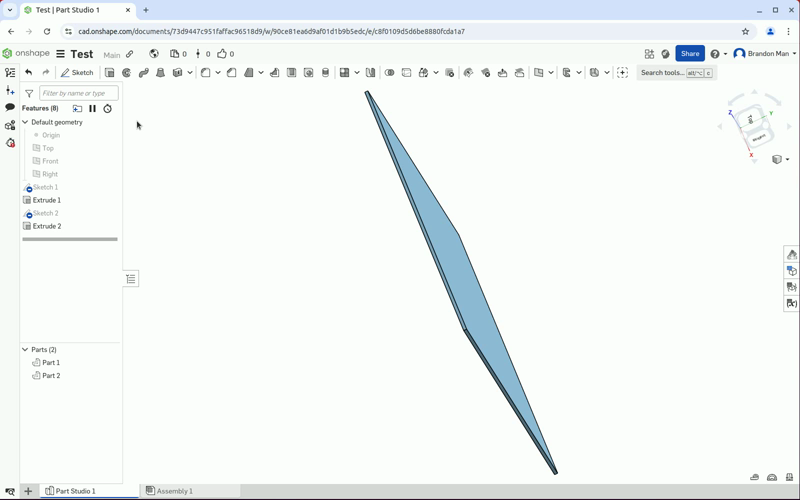
key(up, 2)
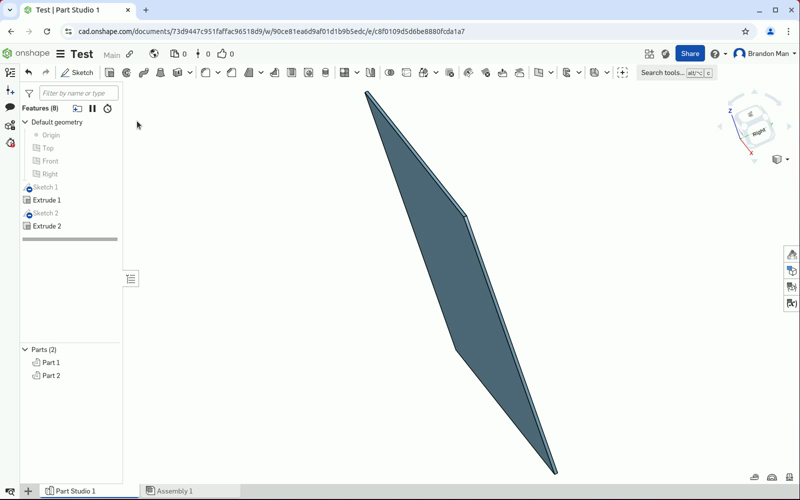
key(right, 2)
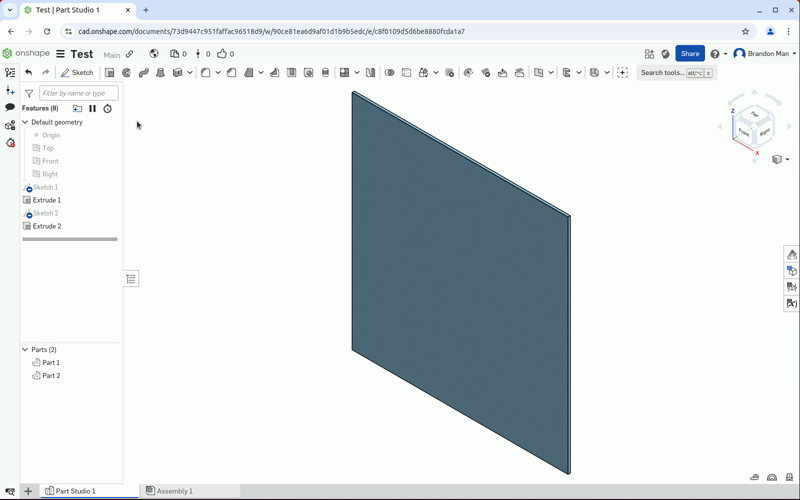
mouse_move(73, 189)
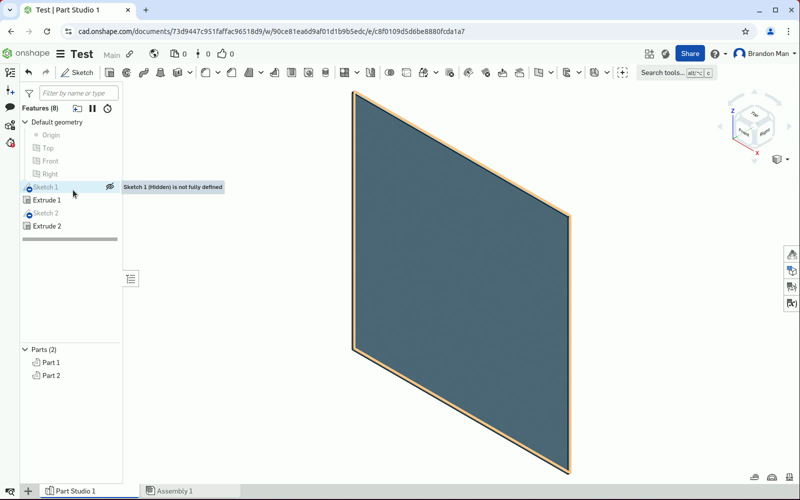
click(73, 189)